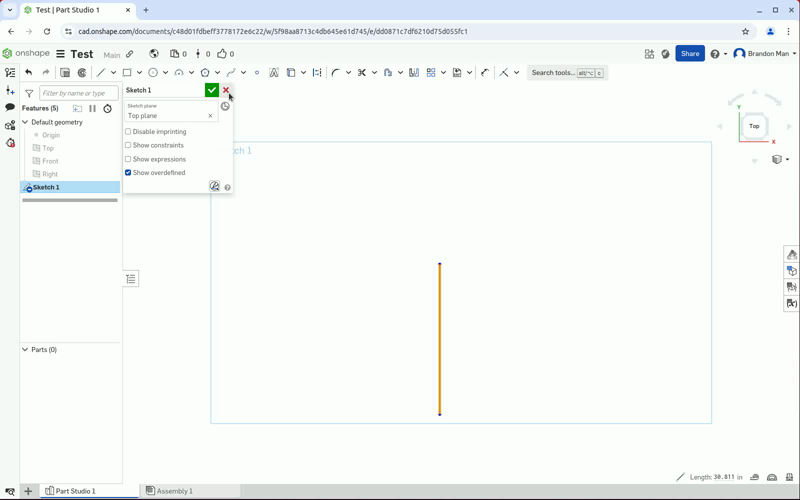
key(shift+h)
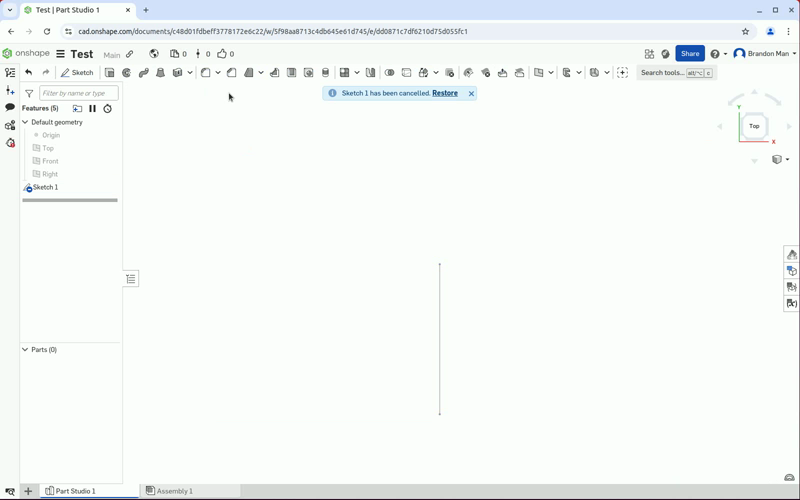
key(shift+s)
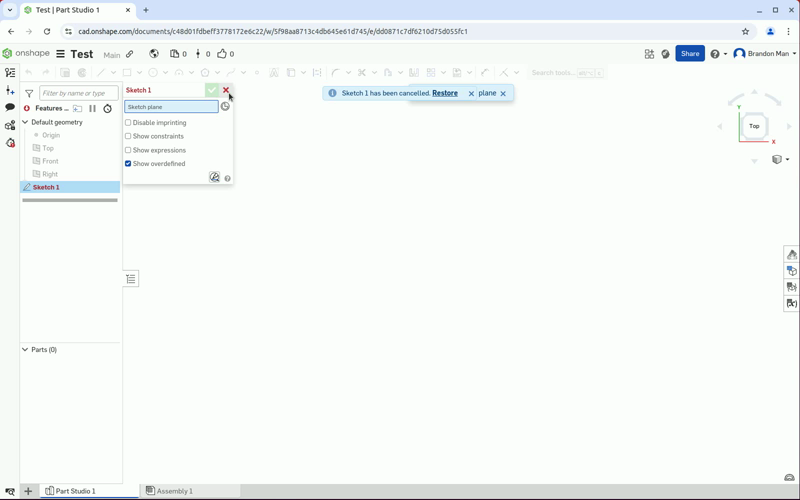
mouse_move(73, 150)
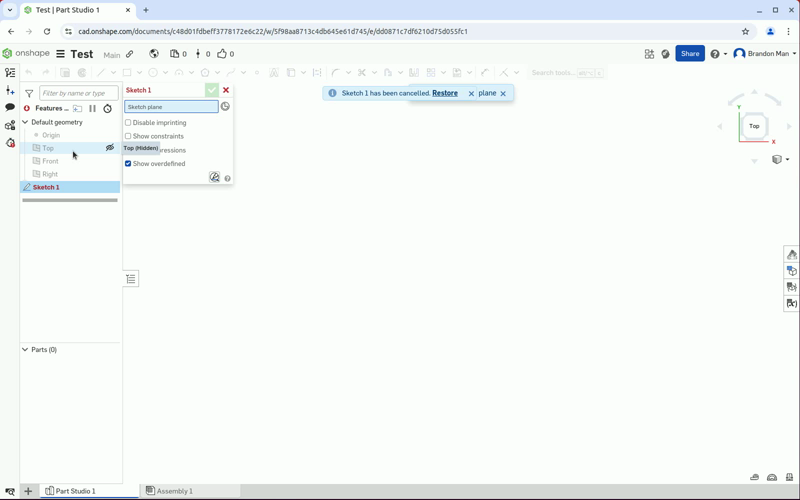
click(73, 150)
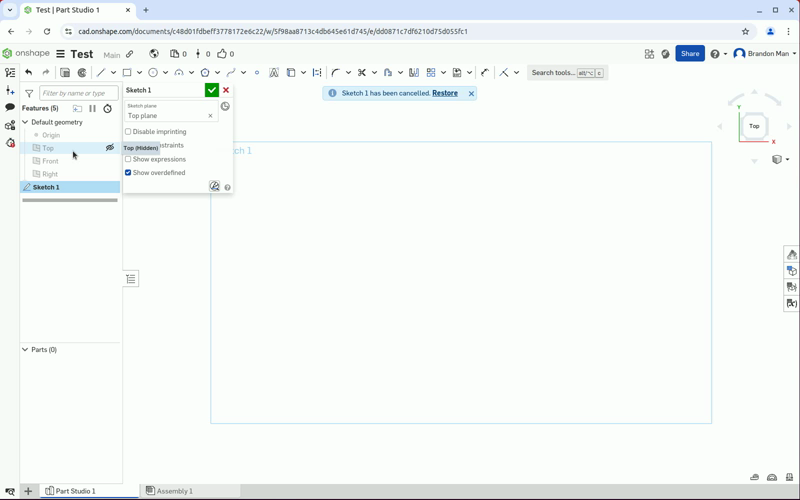
mouse_move(73, 352)
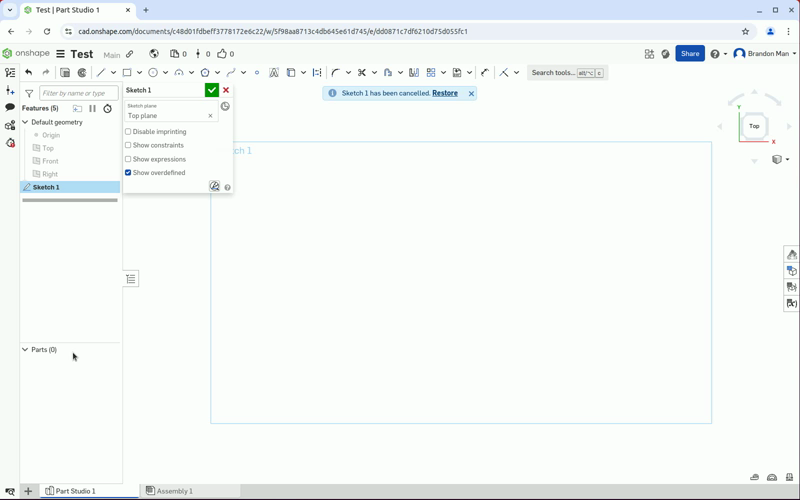
key(y)
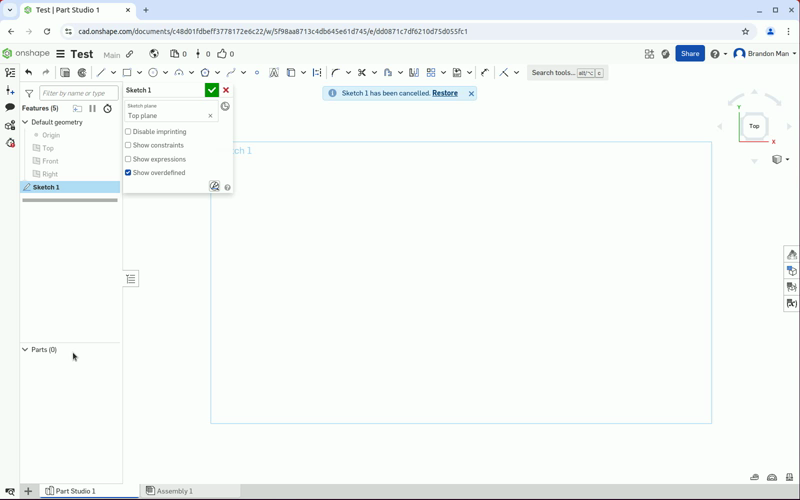
key(l)
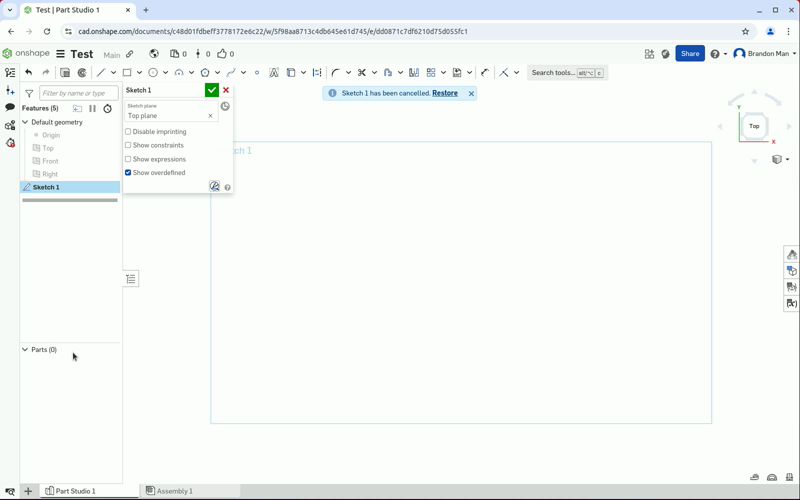
key_down(shift)
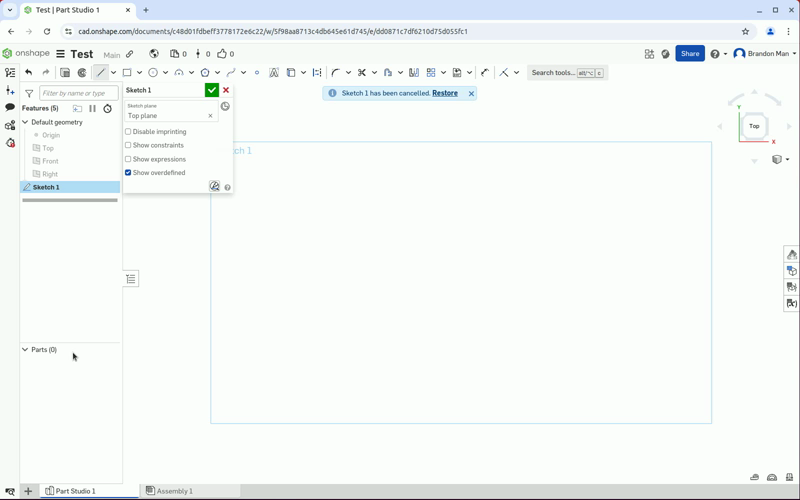
mouse_move(348, 282)
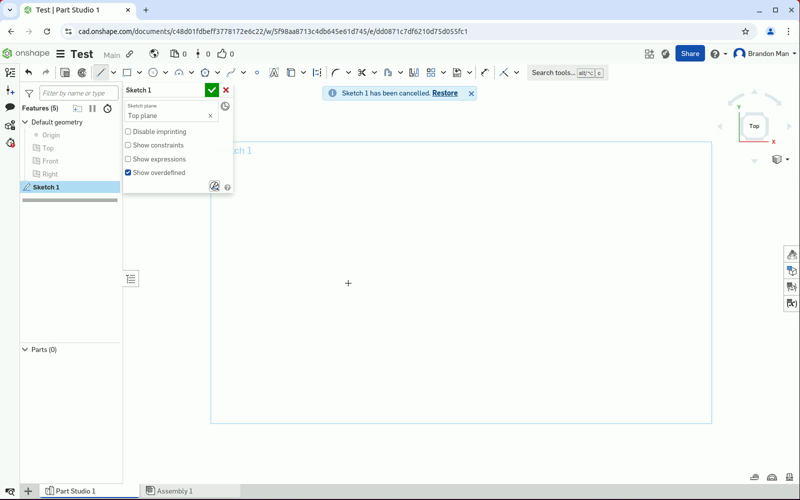
click(348, 282)
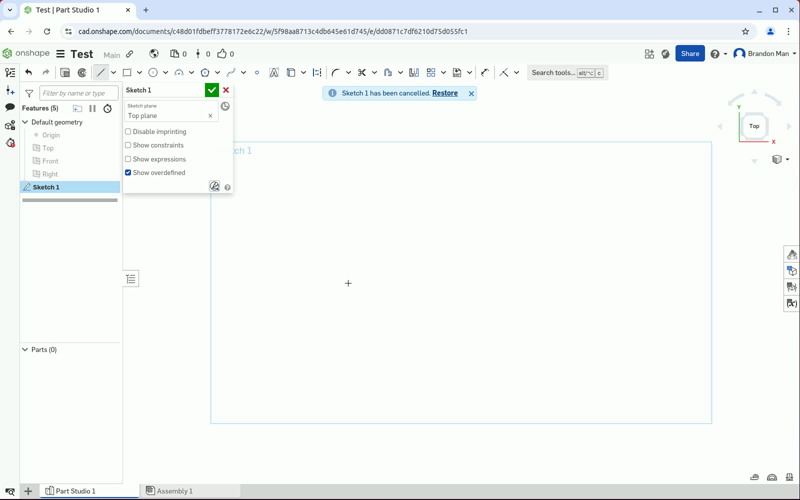
key_up(shift)
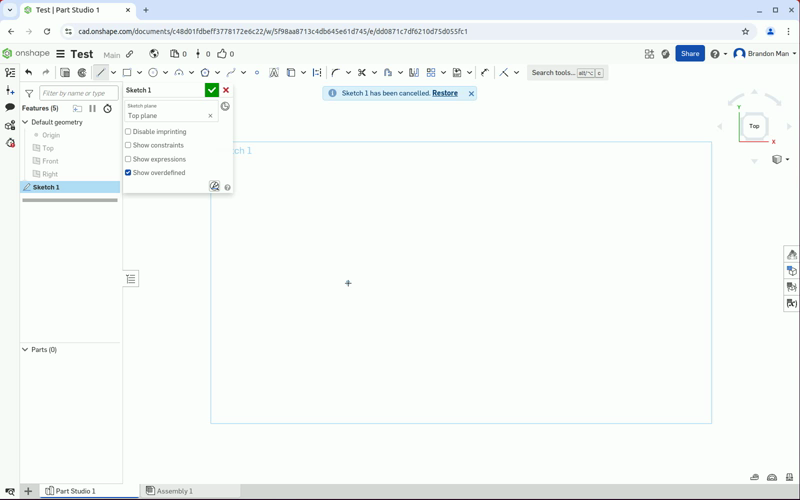
key_down(shift)
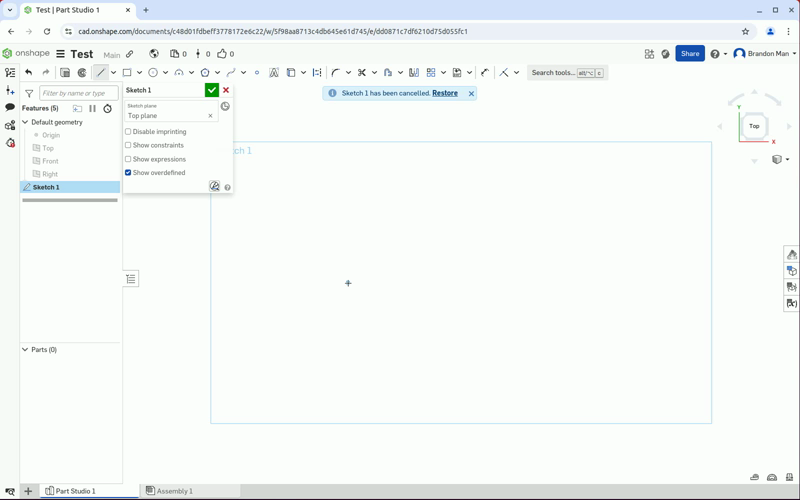
mouse_move(461, 282)
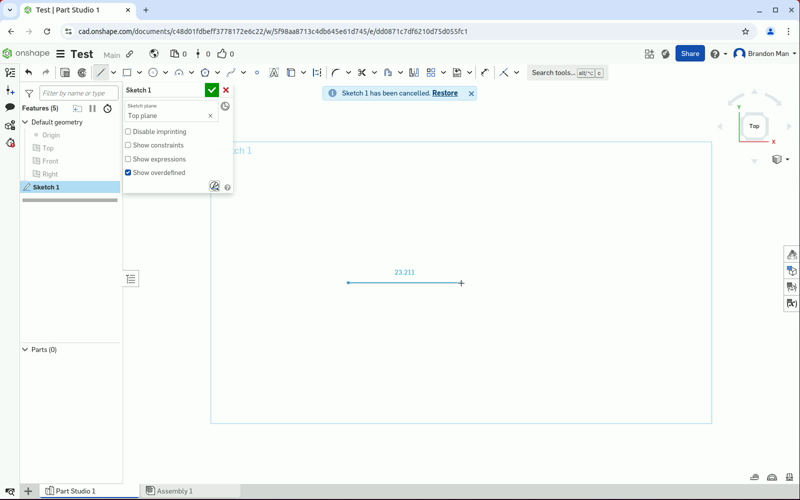
click(461, 282)
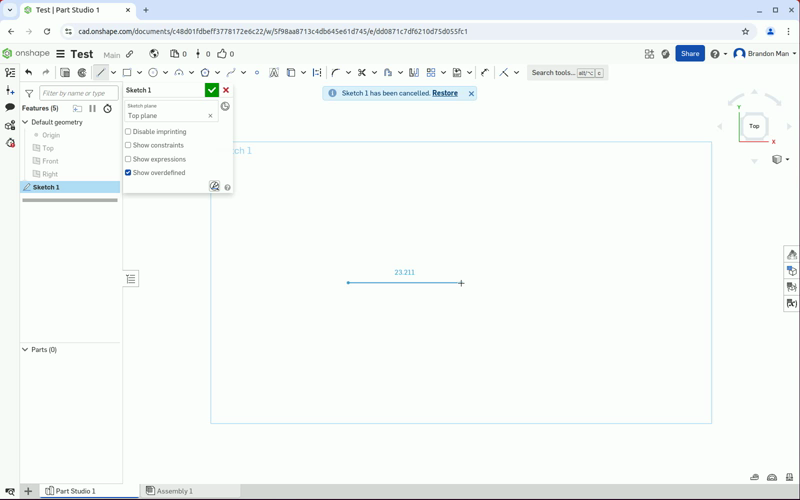
key_up(shift)
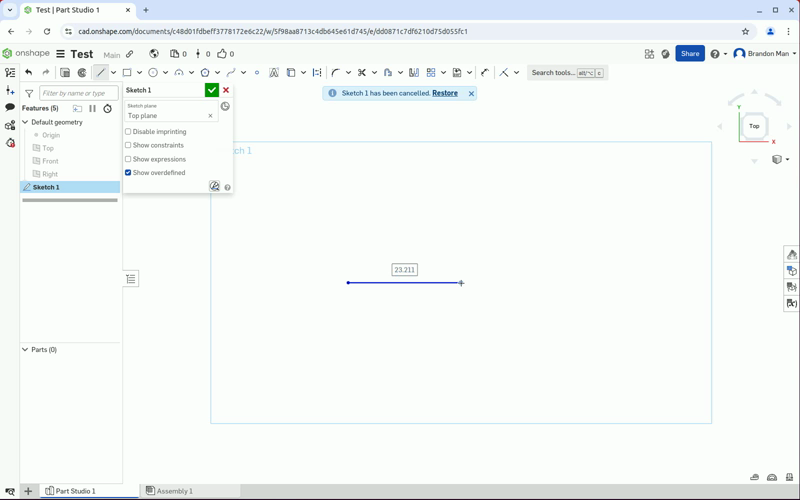
key_down(shift)
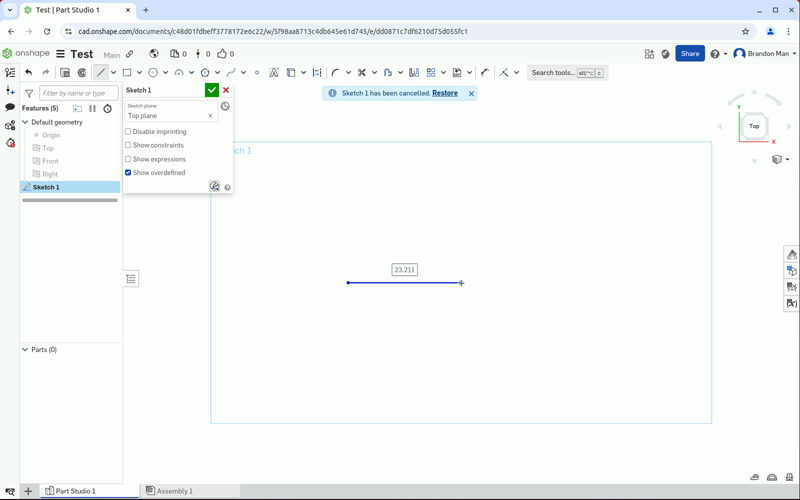
mouse_move(572, 282)
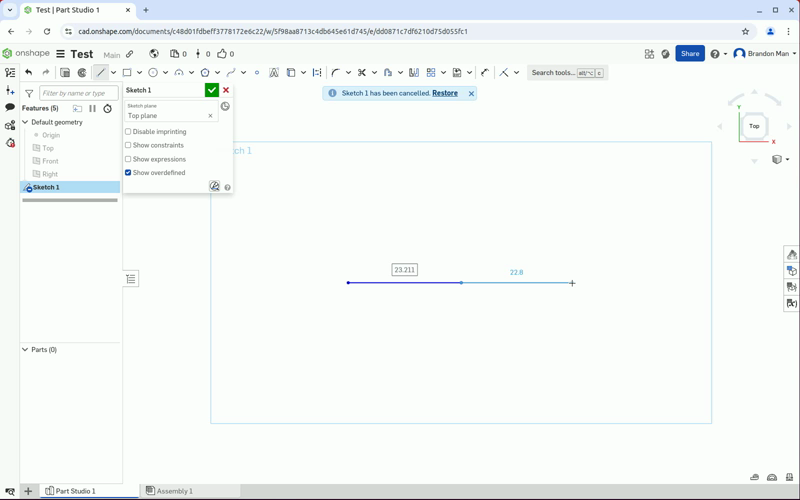
click(572, 282)
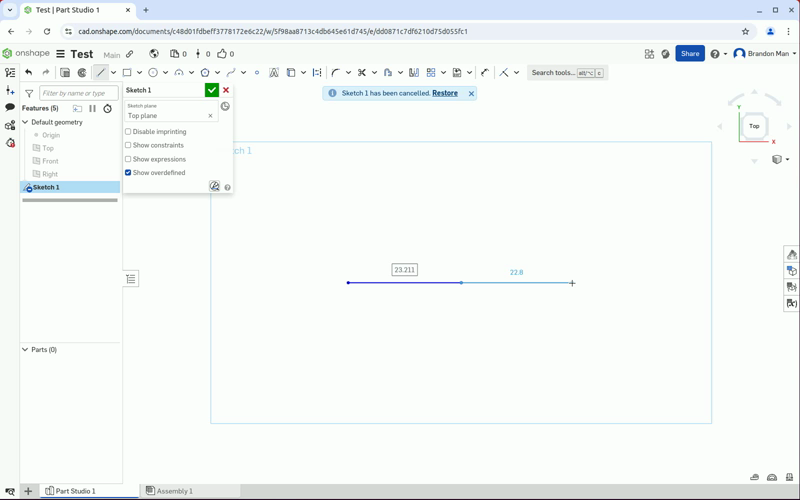
key_up(shift)
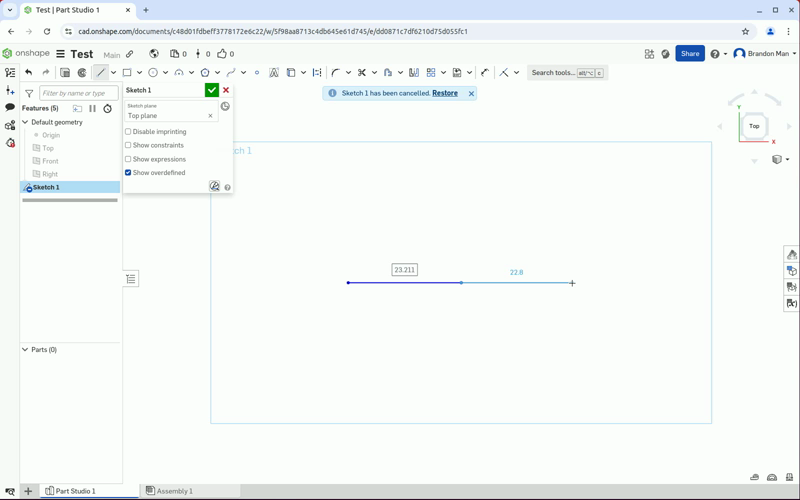
key_down(shift)
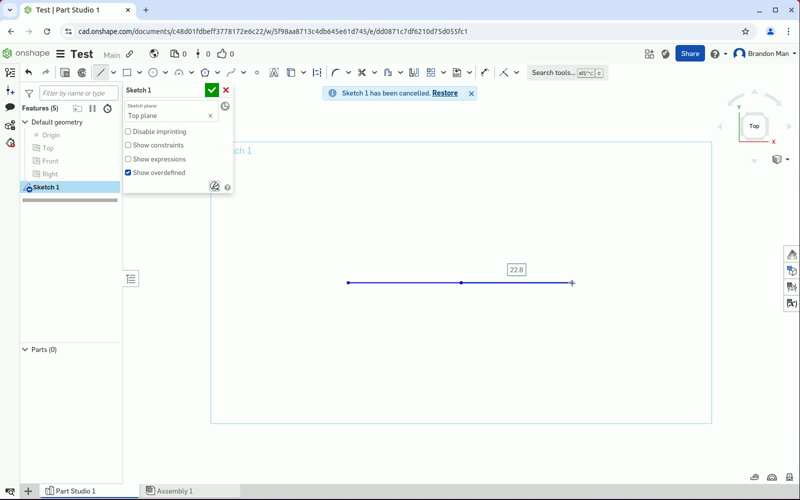
mouse_move(572, 198)
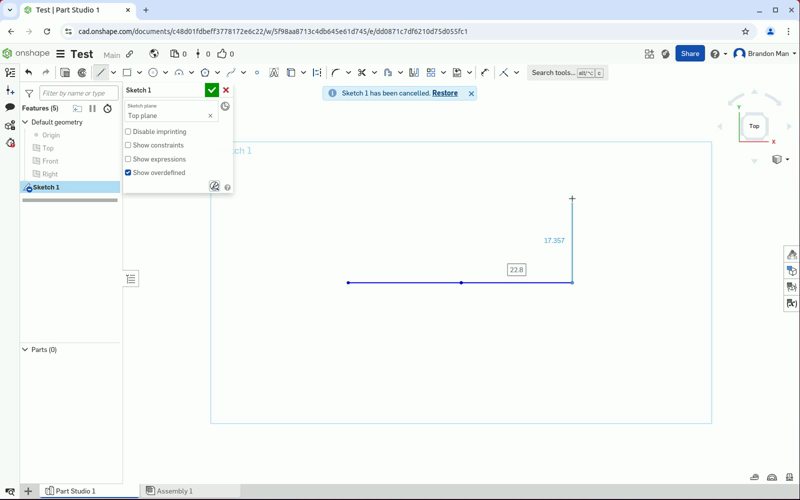
click(572, 198)
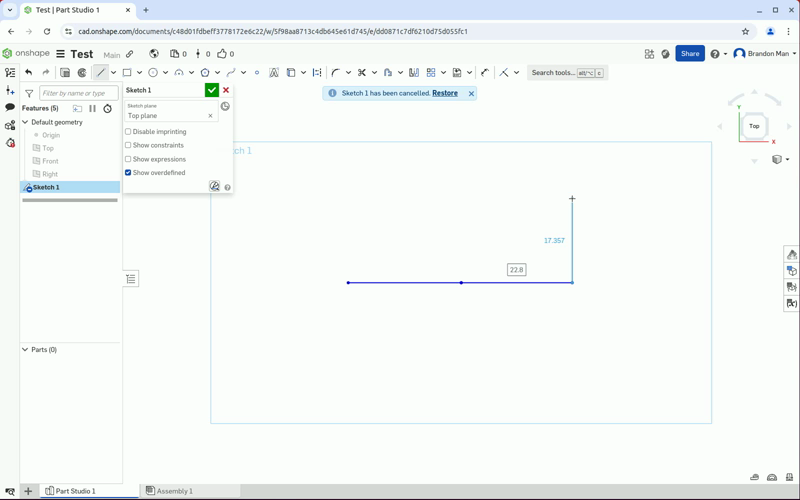
key_up(shift)
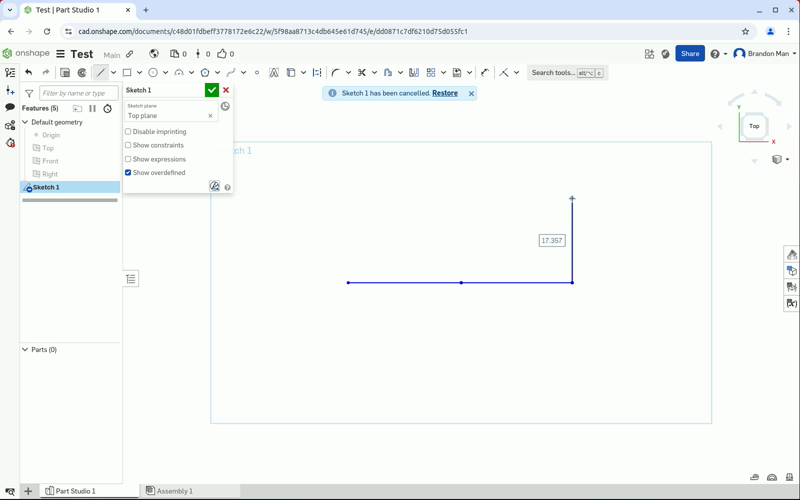
key_down(shift)
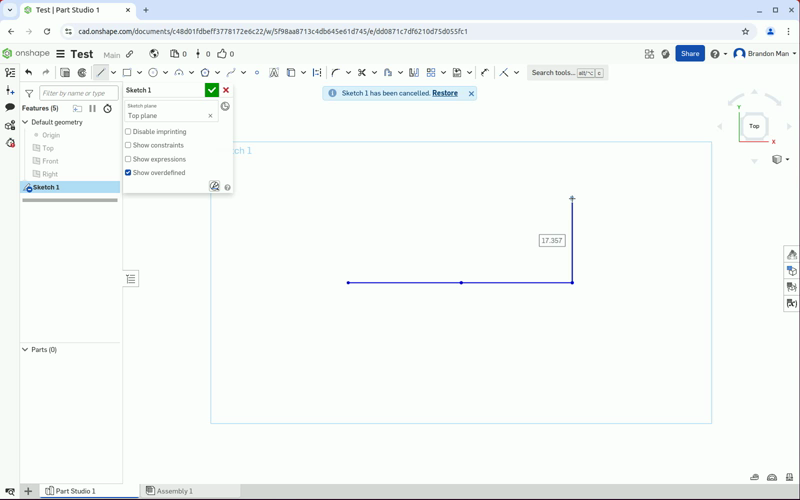
mouse_move(461, 198)
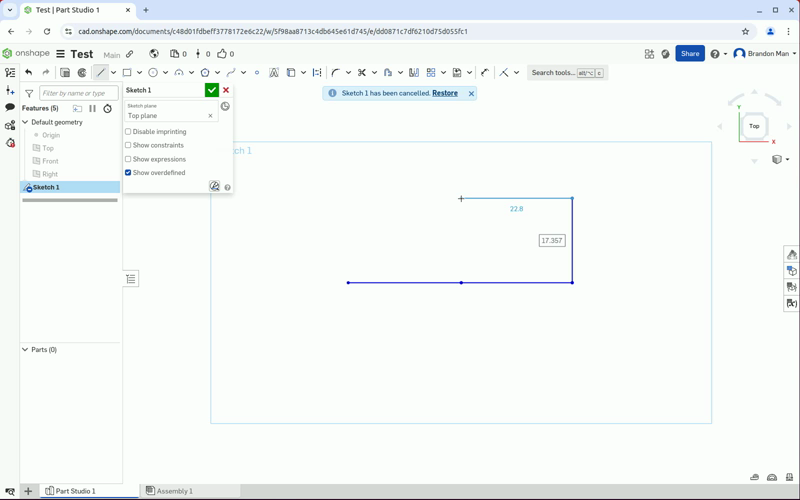
click(461, 198)
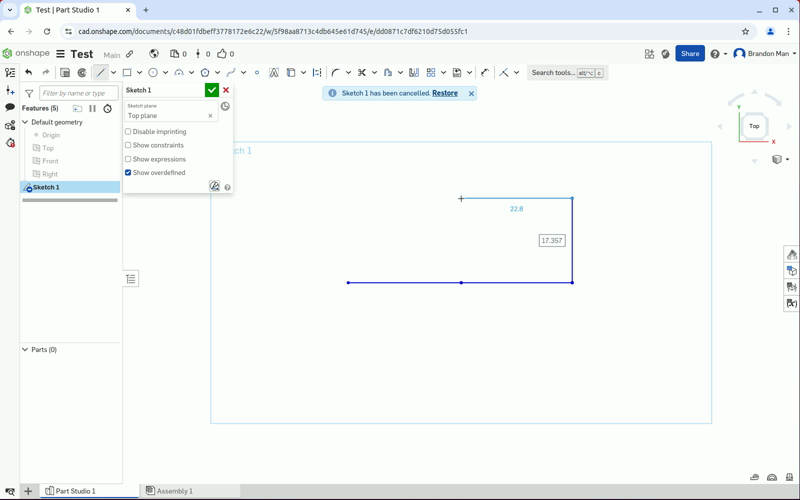
key_up(shift)
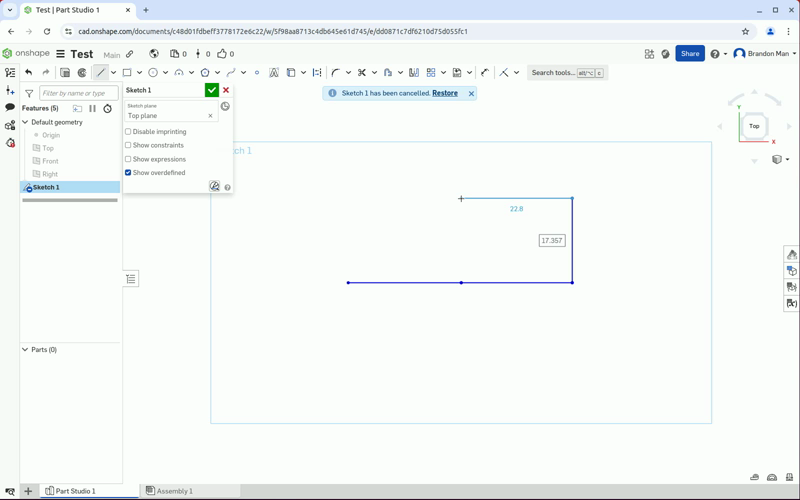
key_down(shift)
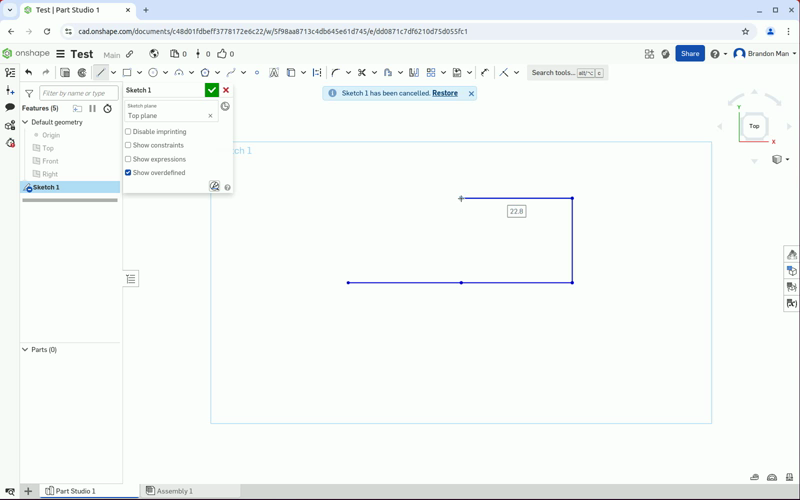
mouse_move(348, 198)
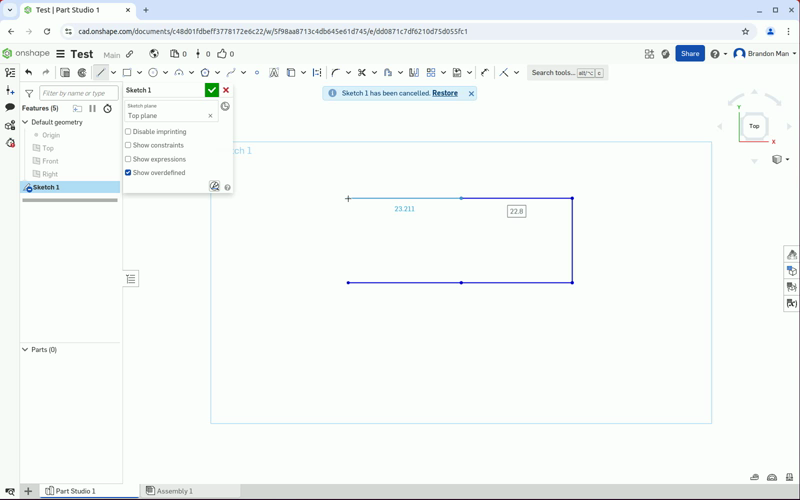
click(348, 198)
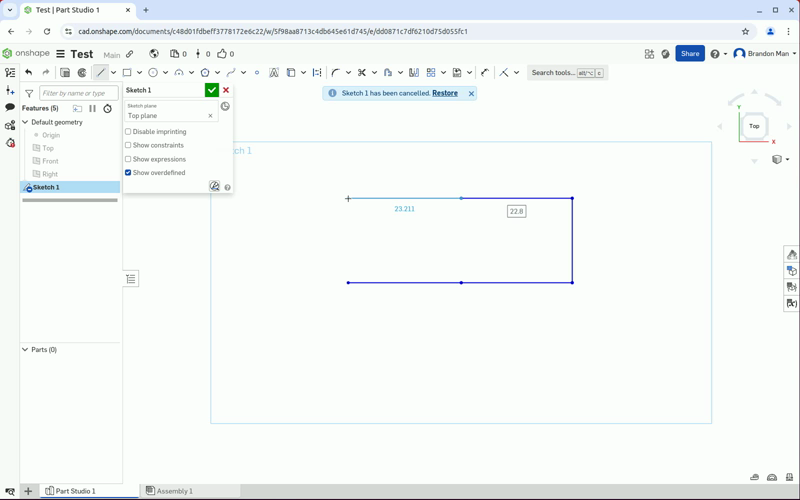
key_up(shift)
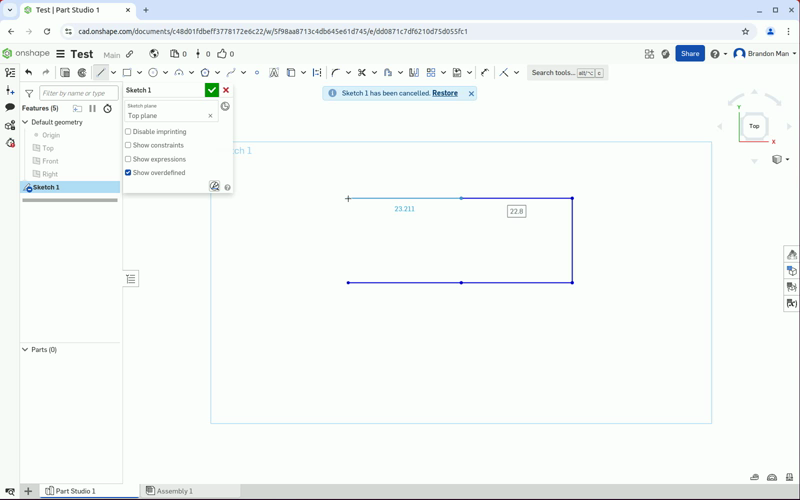
key_down(shift)
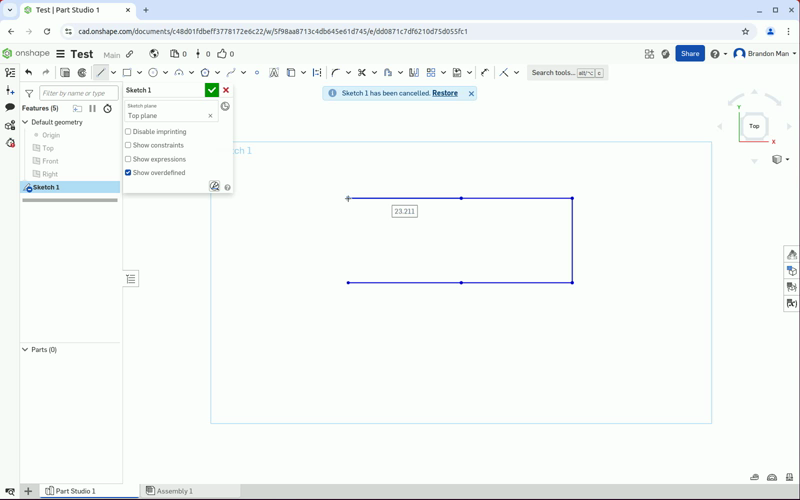
mouse_move(348, 282)
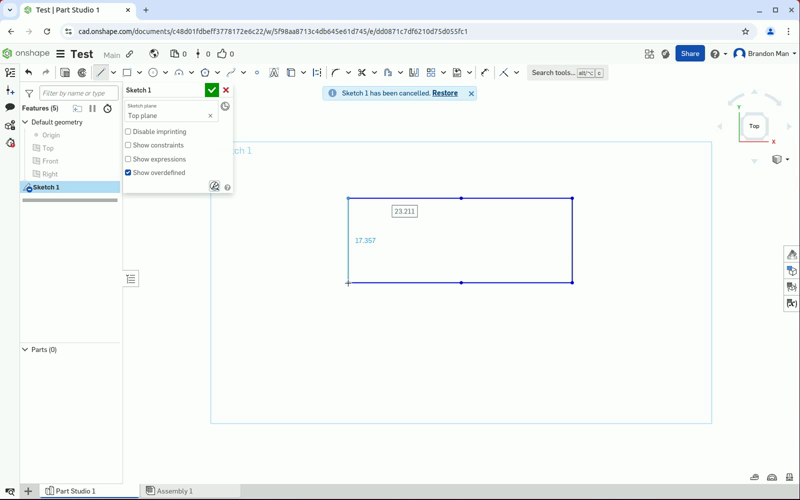
key_up(shift)
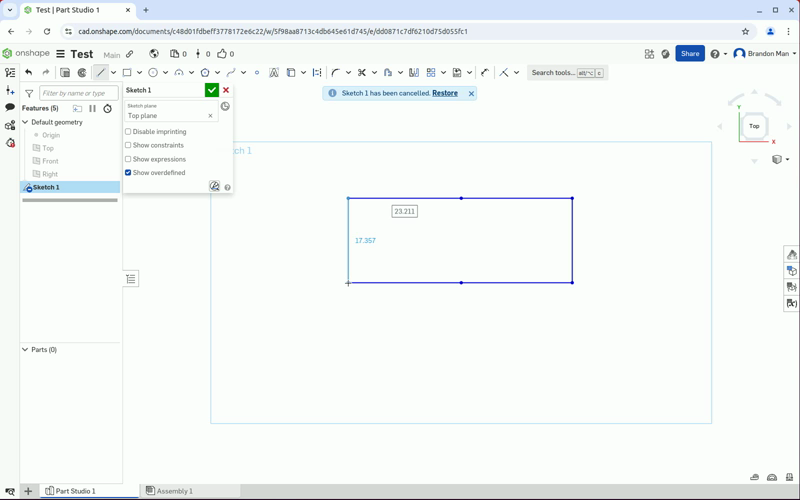
click(348, 282)
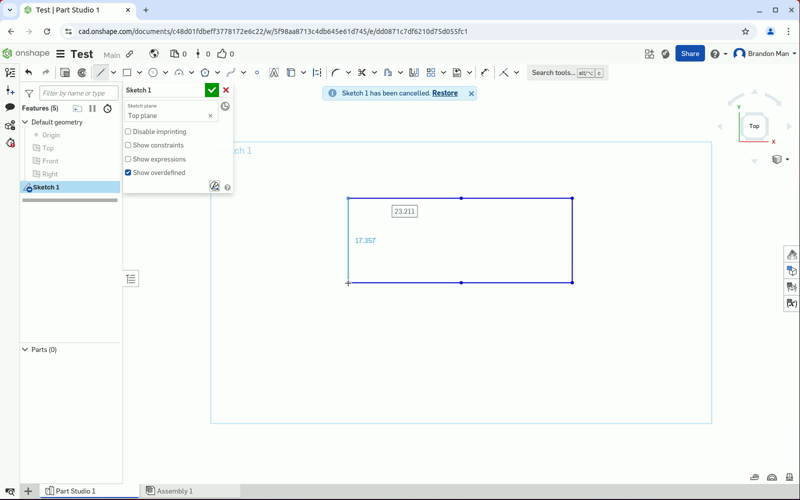
key(esc)
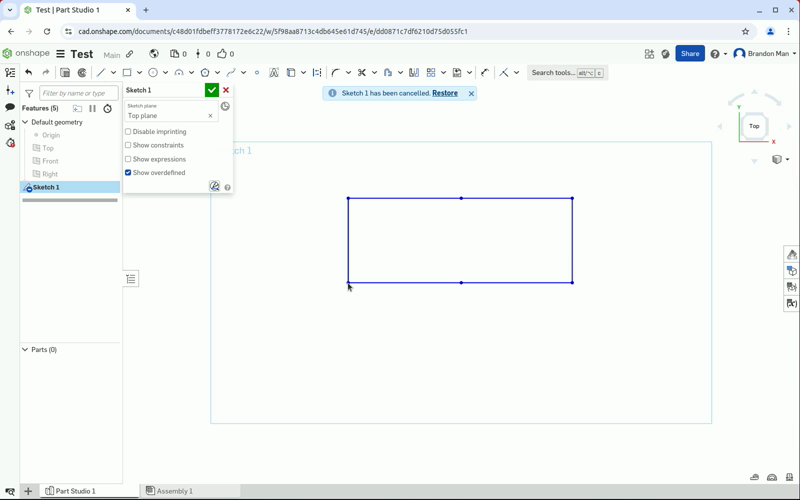
mouse_move(460, 263)
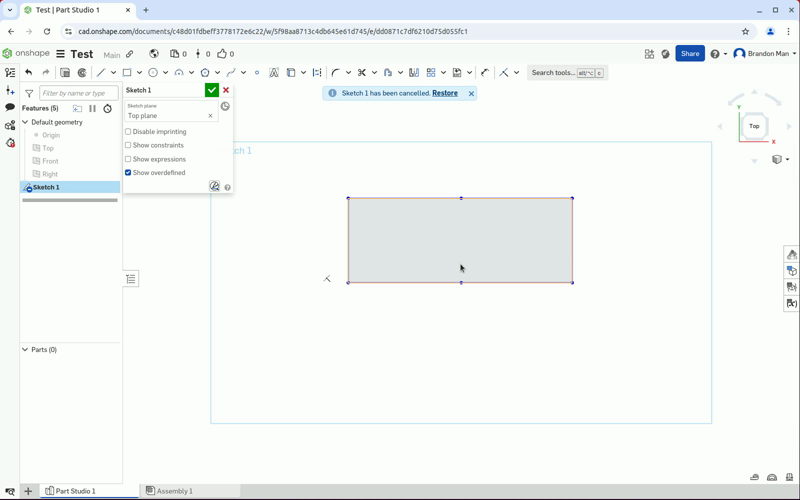
click(460, 263)
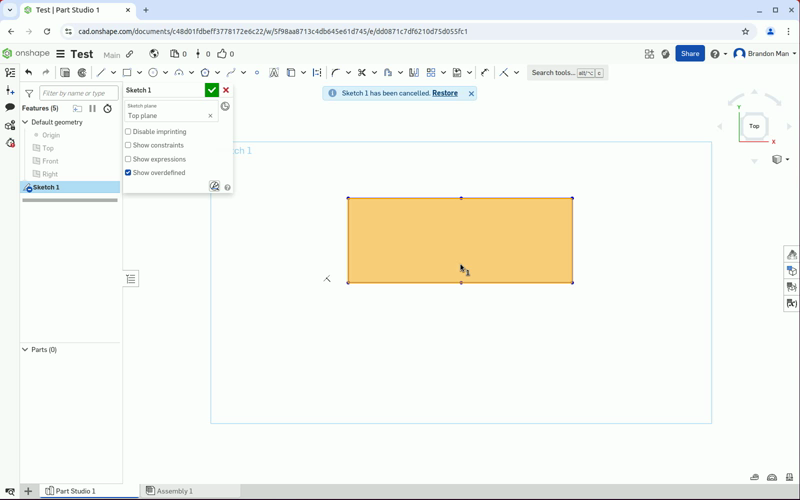
mouse_move(73, 352)
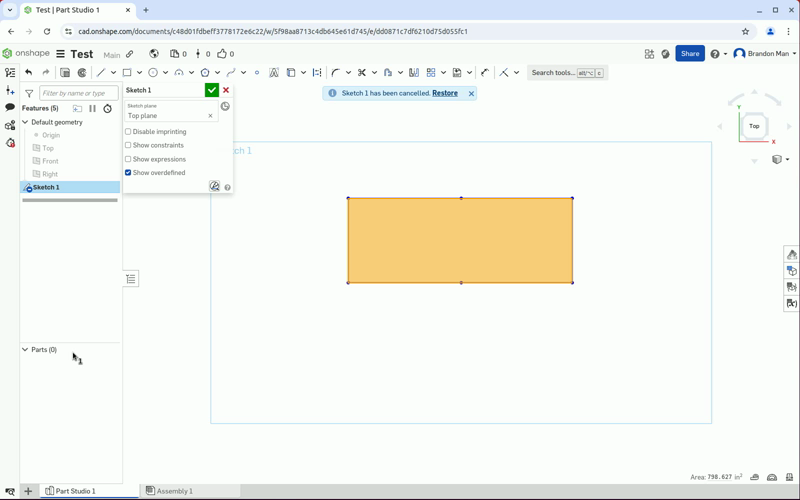
key(shift+y)
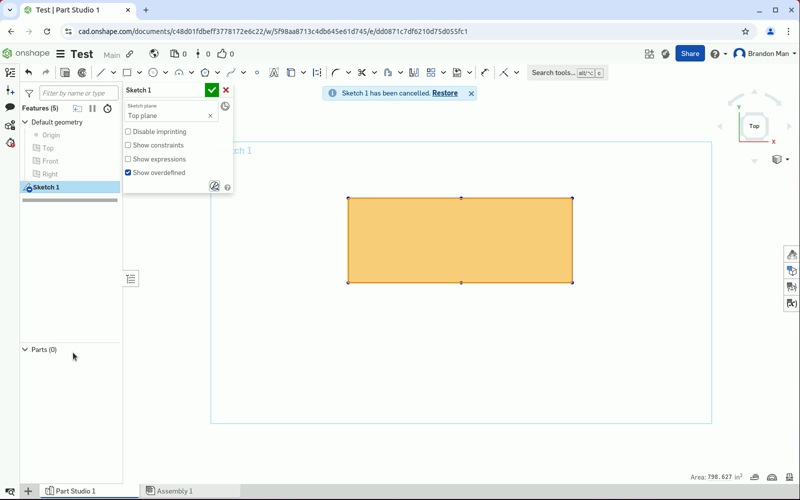
key(shift+e)
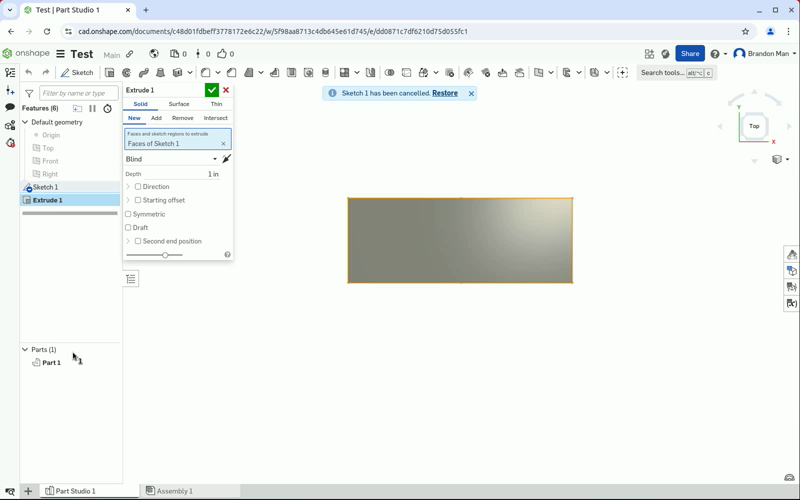
mouse_move(143, 106)
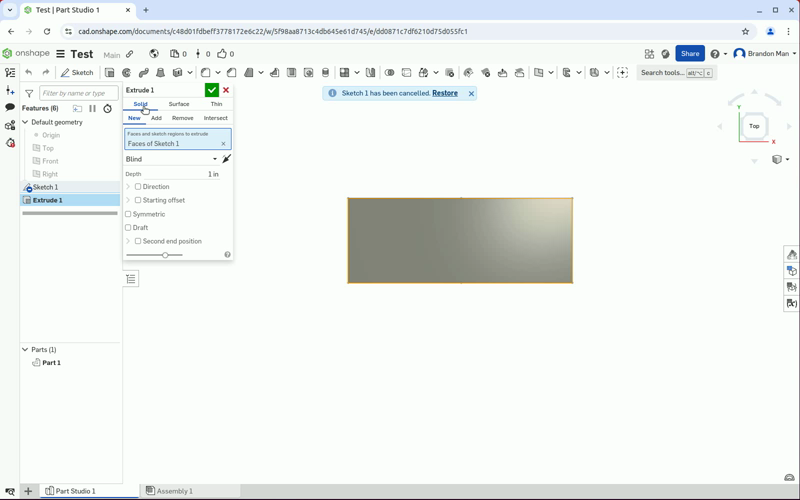
click(143, 106)
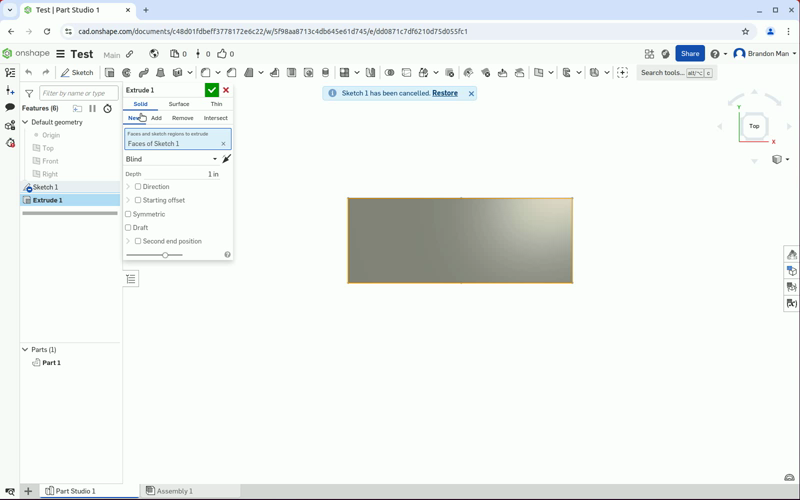
mouse_move(137, 120)
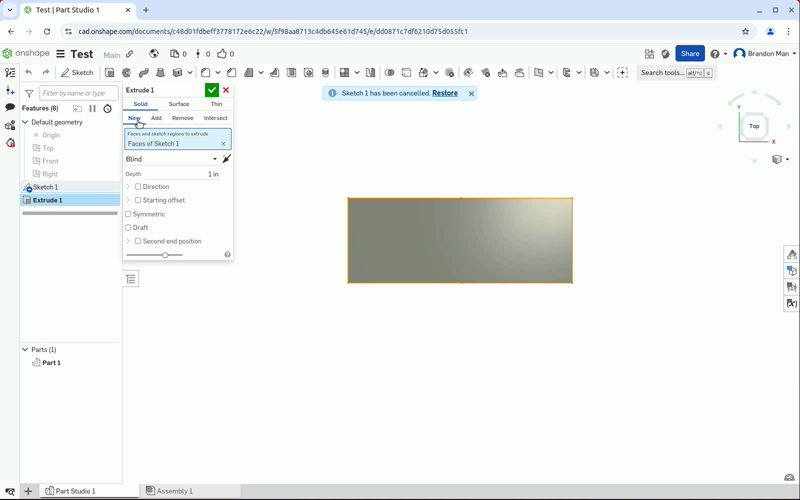
click(137, 120)
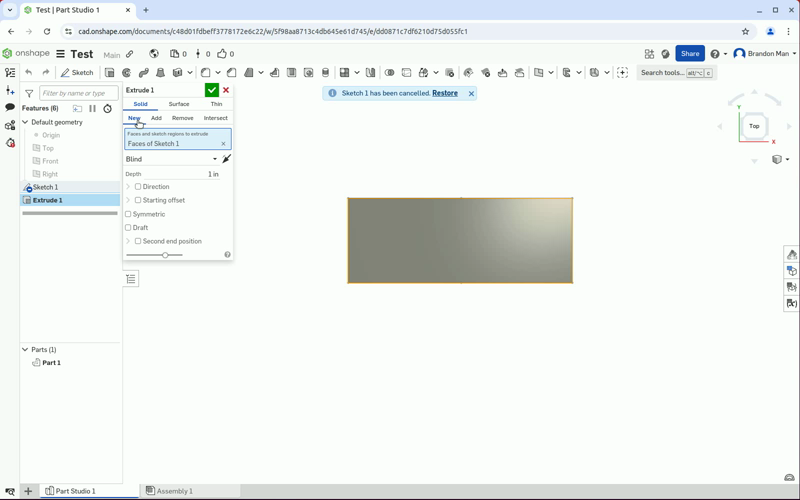
key(tab, 4)
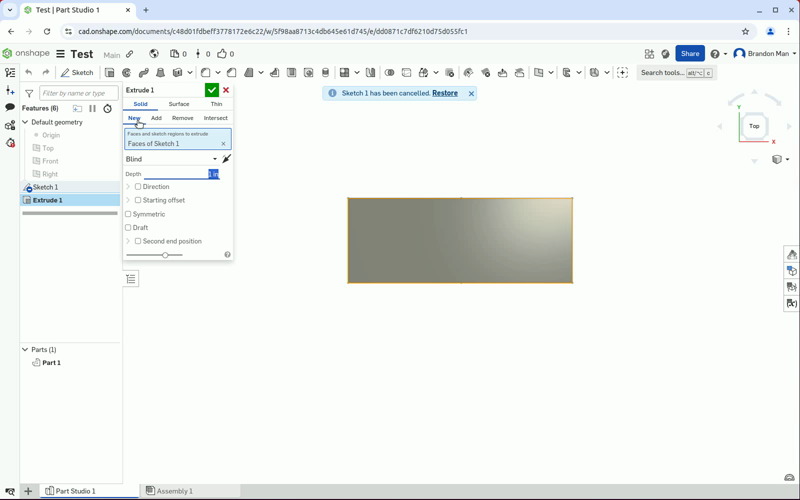
text(9.147)
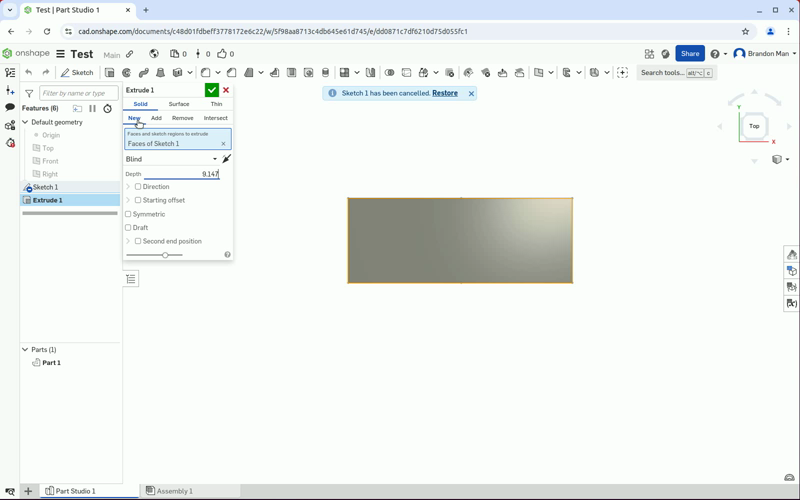
key(enter)
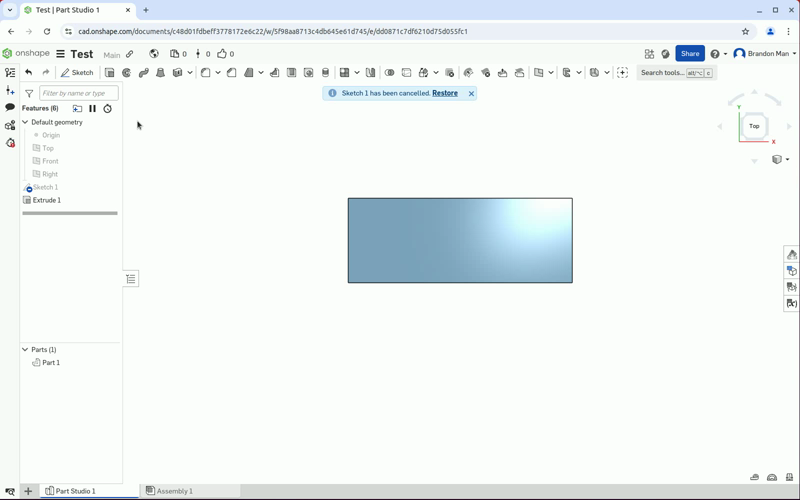
key(shift+h)
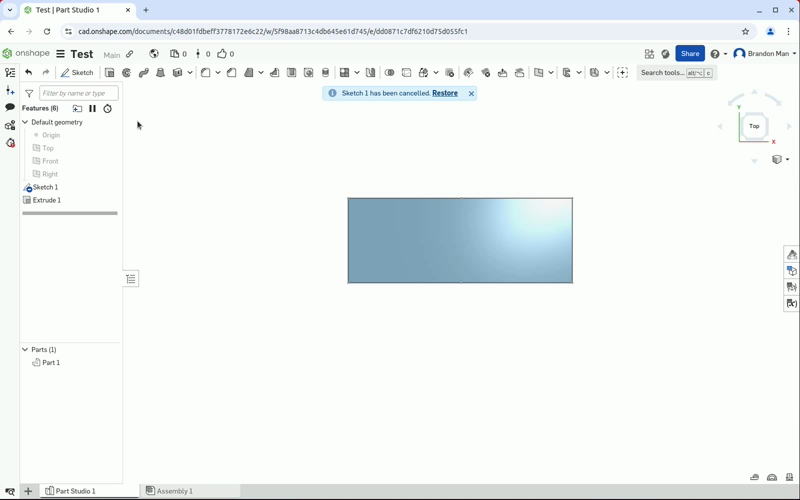
key(shift+h)
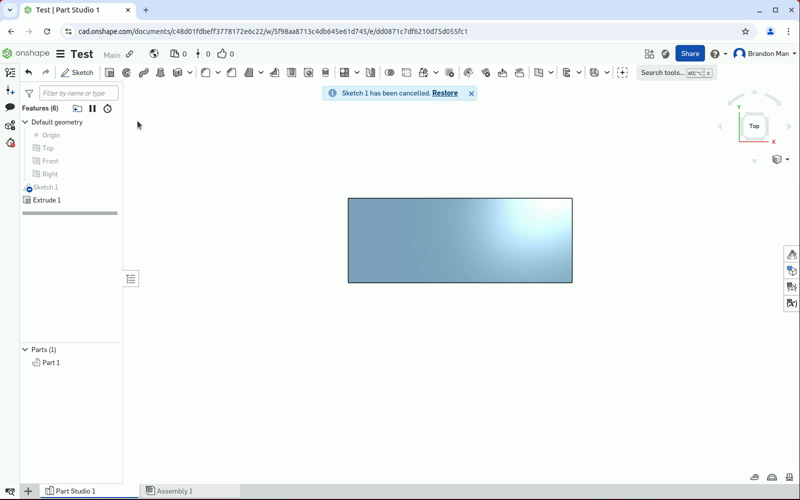
mouse_move(73, 189)
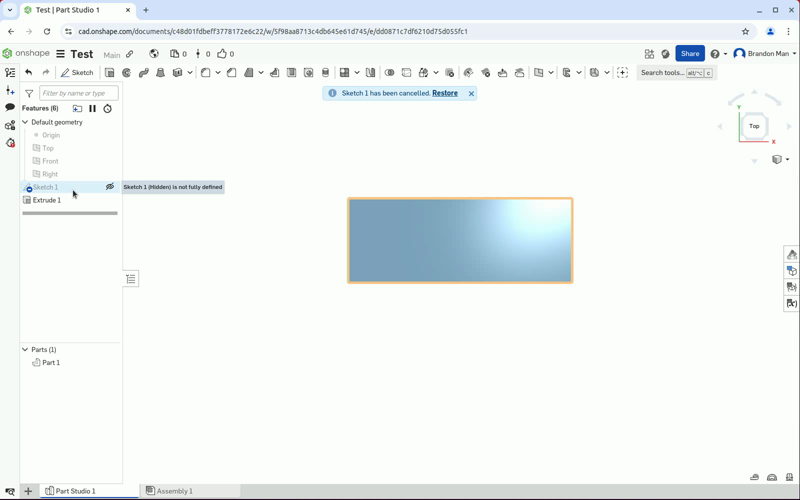
click(73, 189)
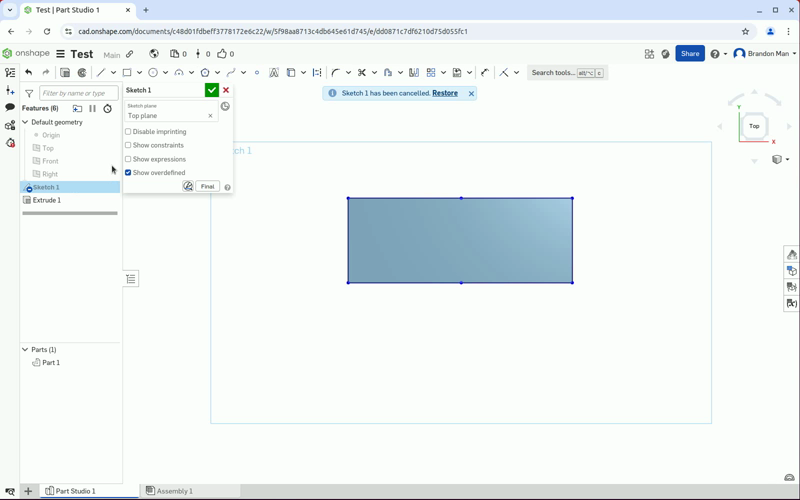
mouse_move(229, 92)
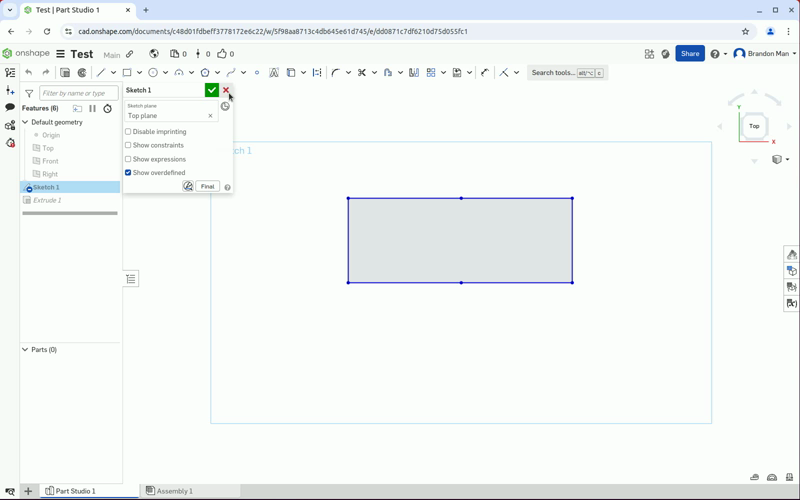
click(229, 92)
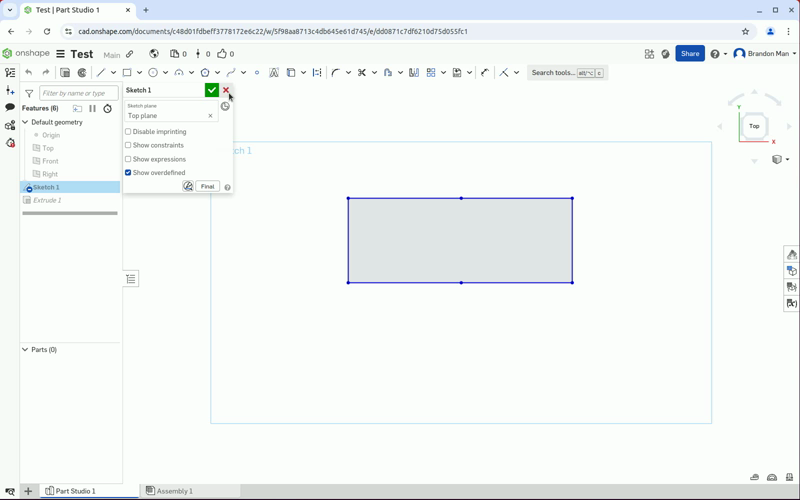
key(shift+s)
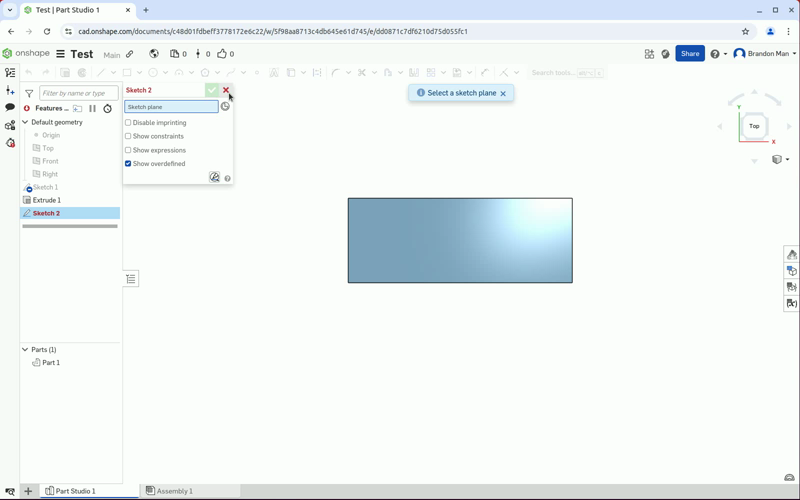
mouse_move(73, 150)
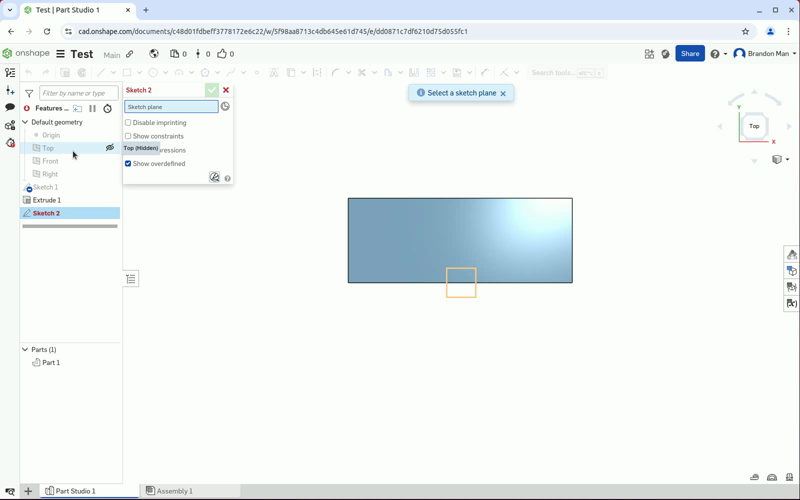
click(73, 150)
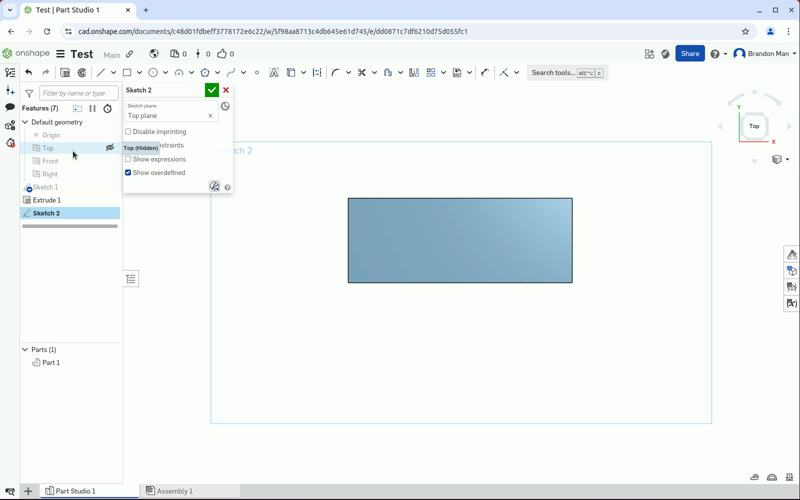
mouse_move(73, 352)
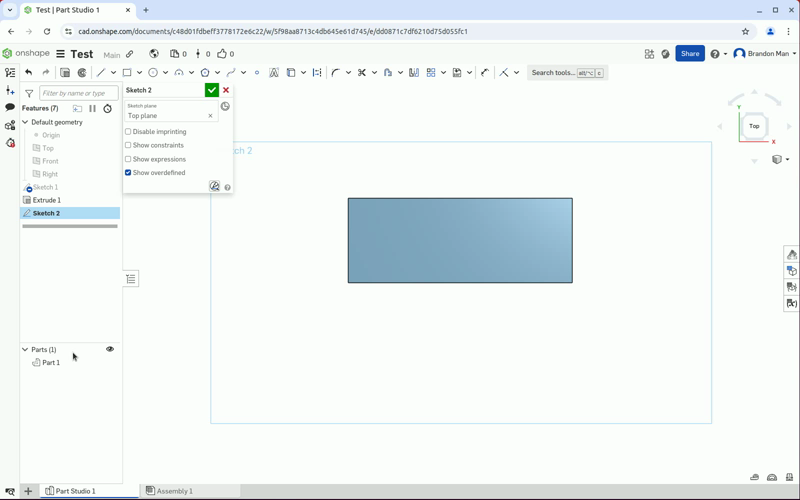
key(y)
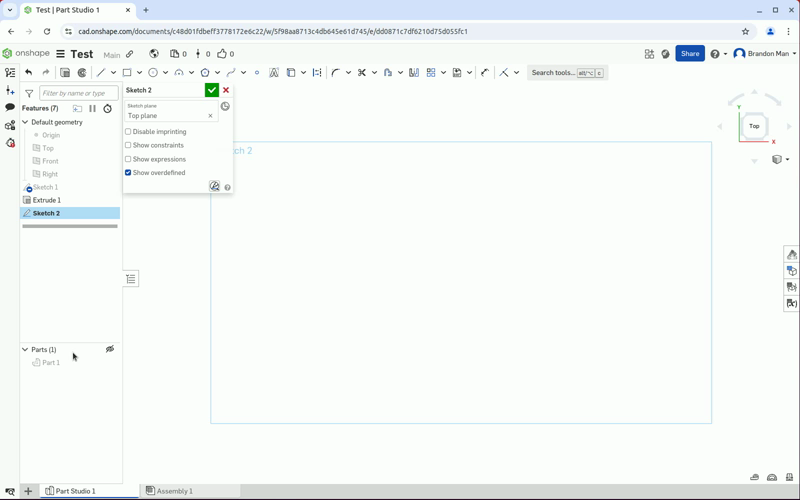
key(l)
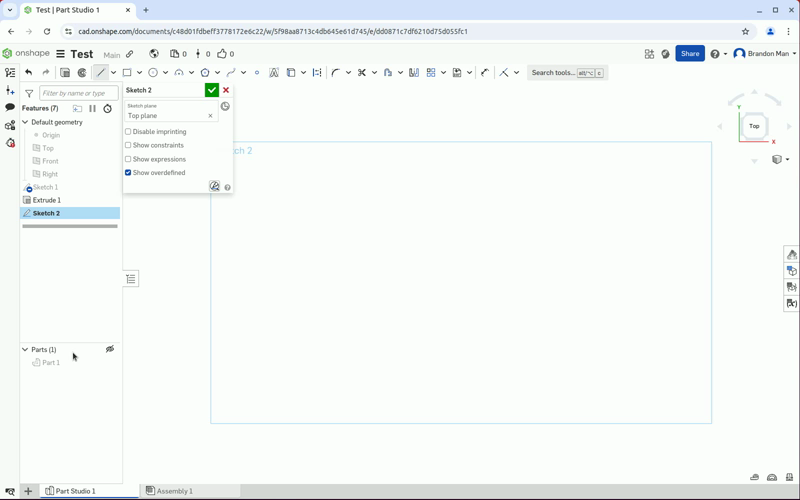
key_down(shift)
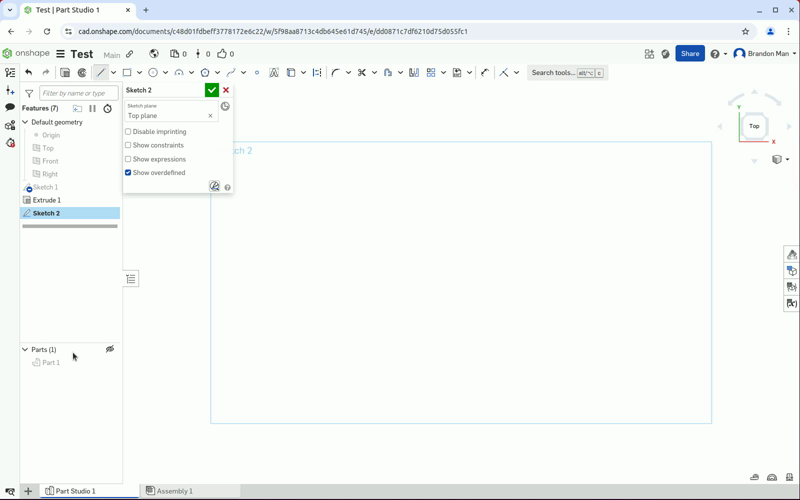
mouse_move(348, 367)
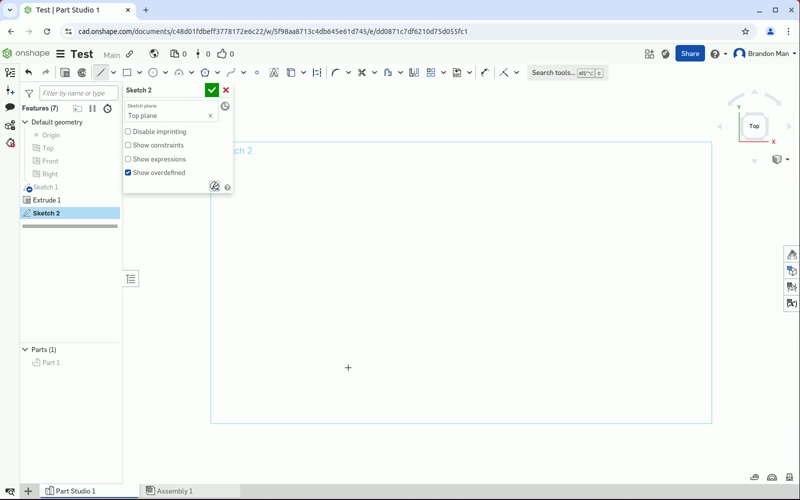
click(348, 367)
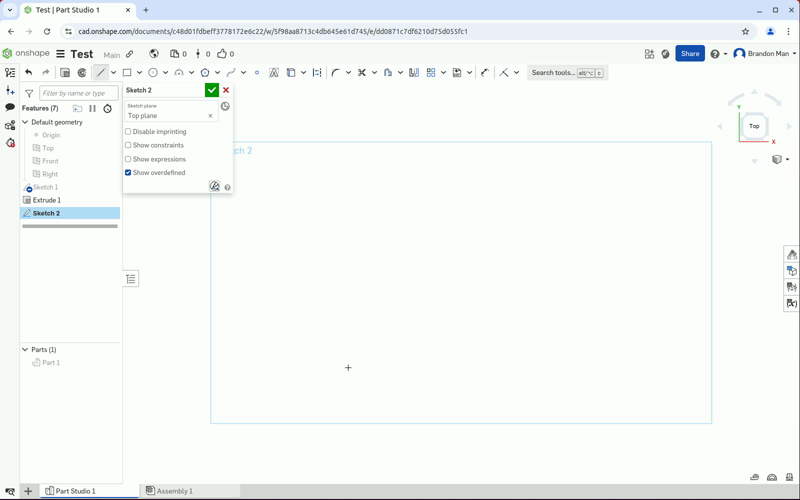
key_up(shift)
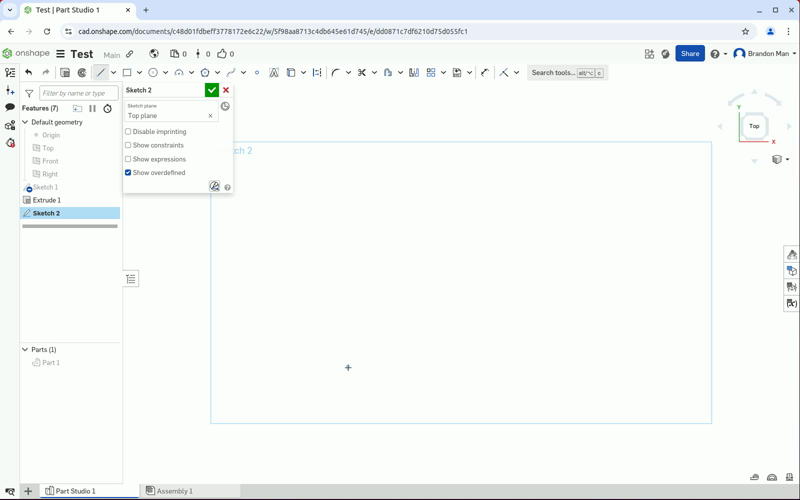
key_down(shift)
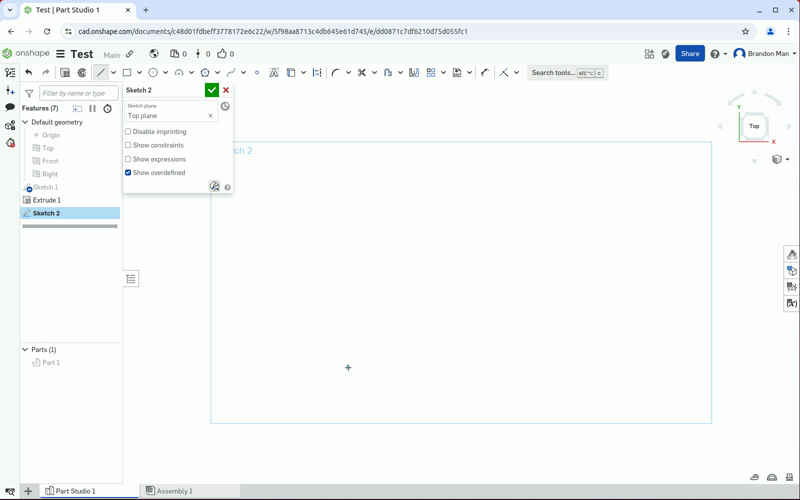
mouse_move(461, 367)
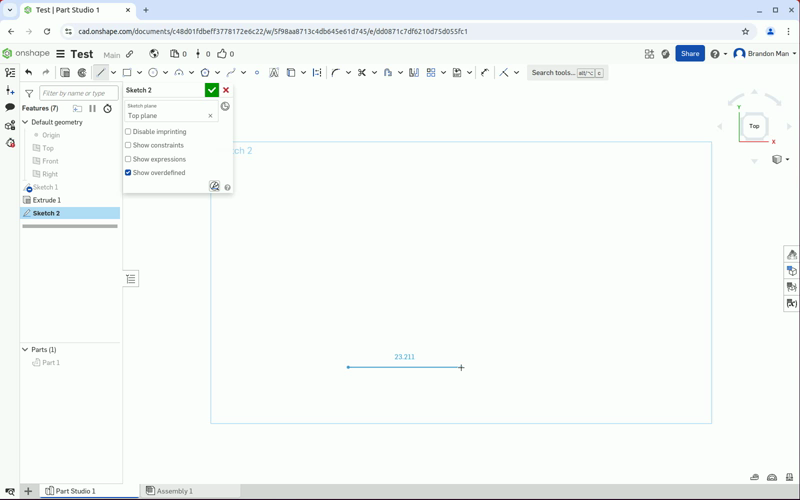
click(461, 367)
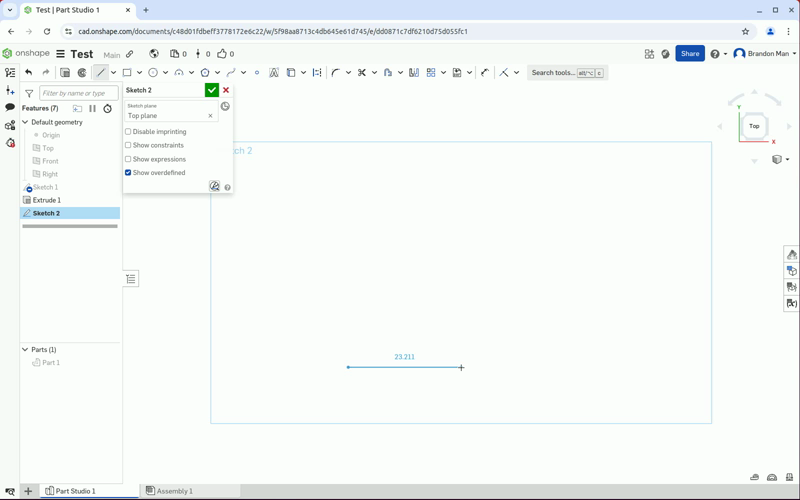
key_up(shift)
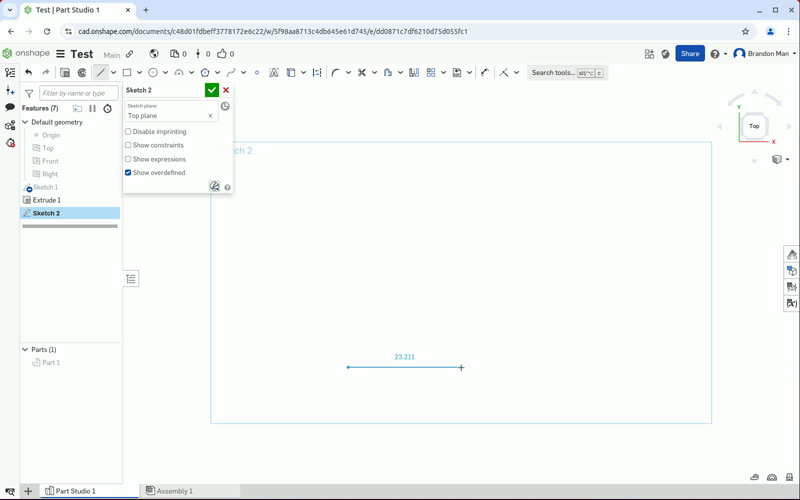
key_down(shift)
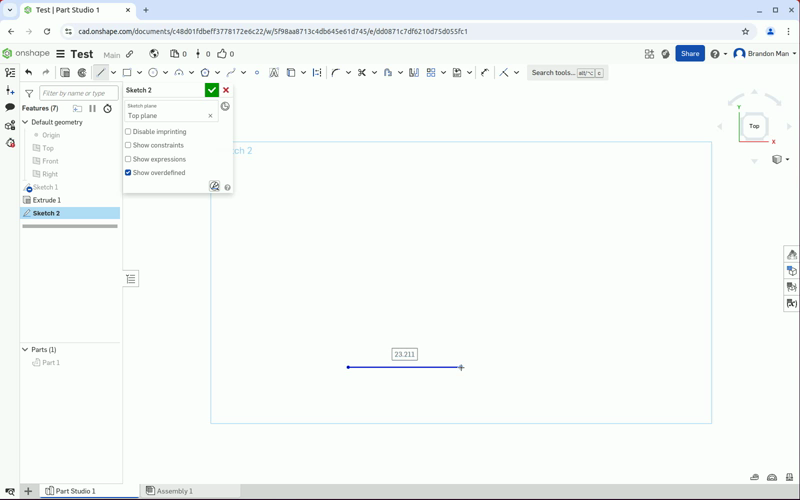
mouse_move(572, 367)
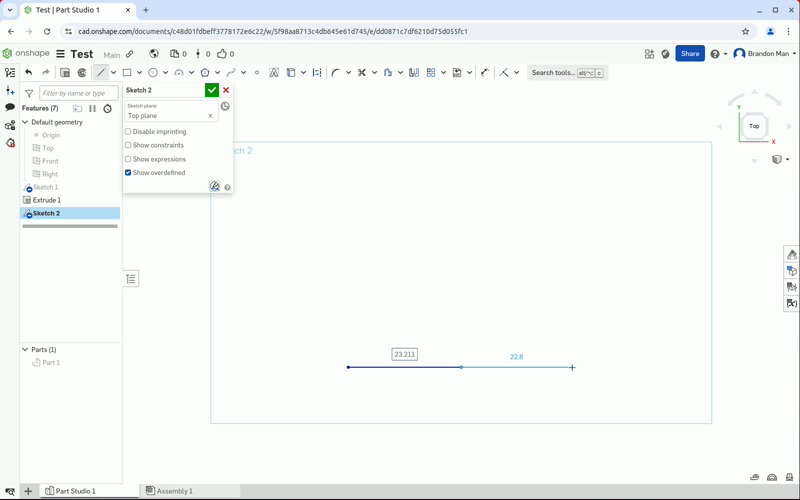
click(572, 367)
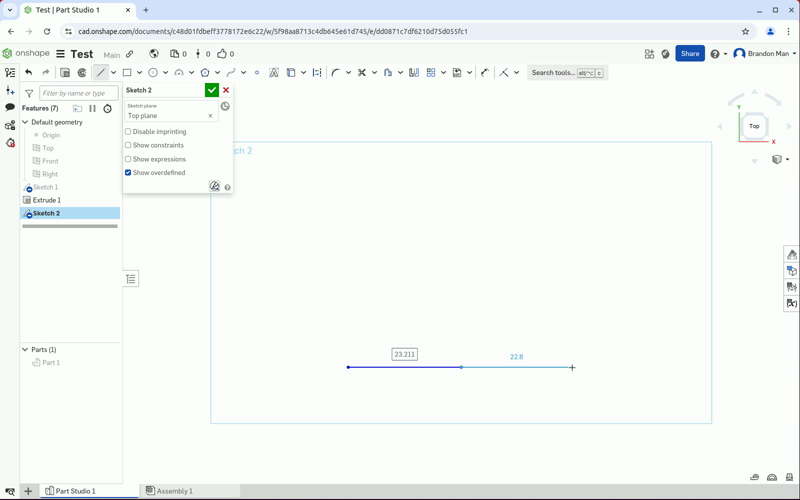
key_up(shift)
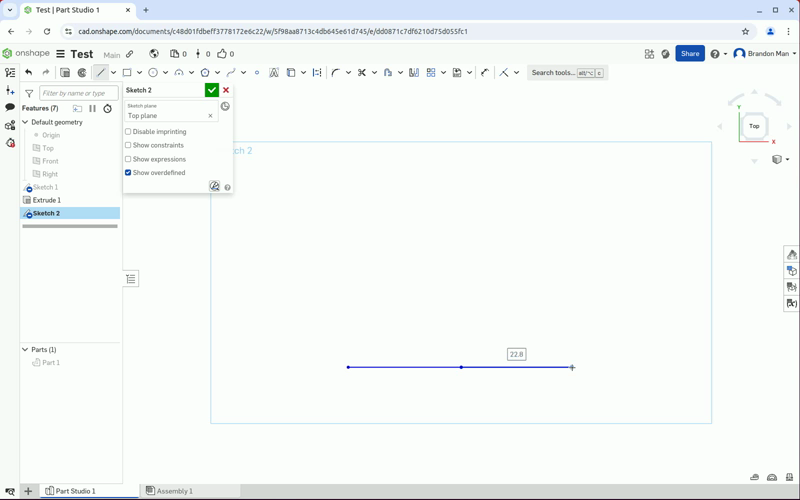
key_down(shift)
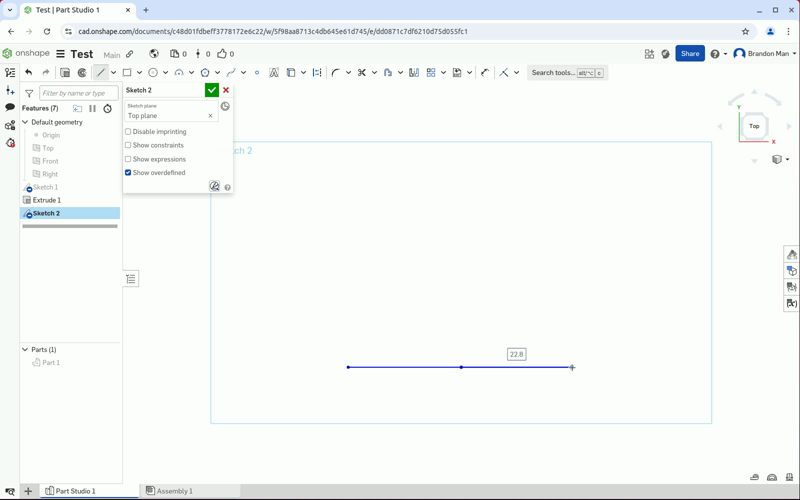
mouse_move(572, 282)
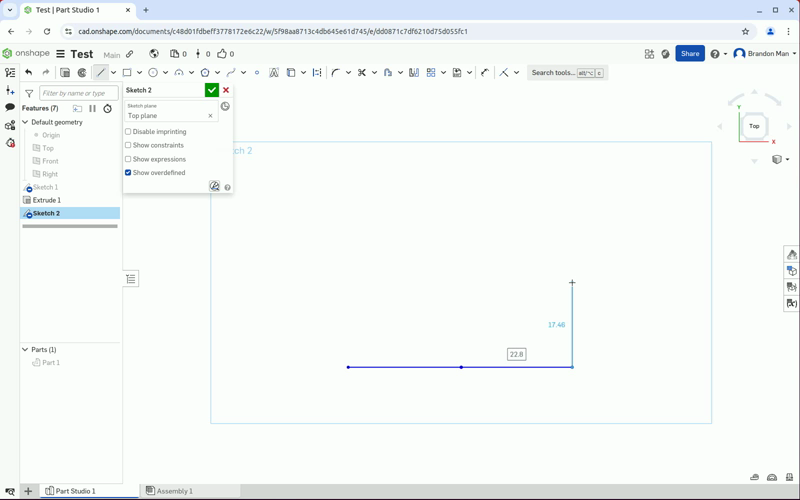
click(572, 282)
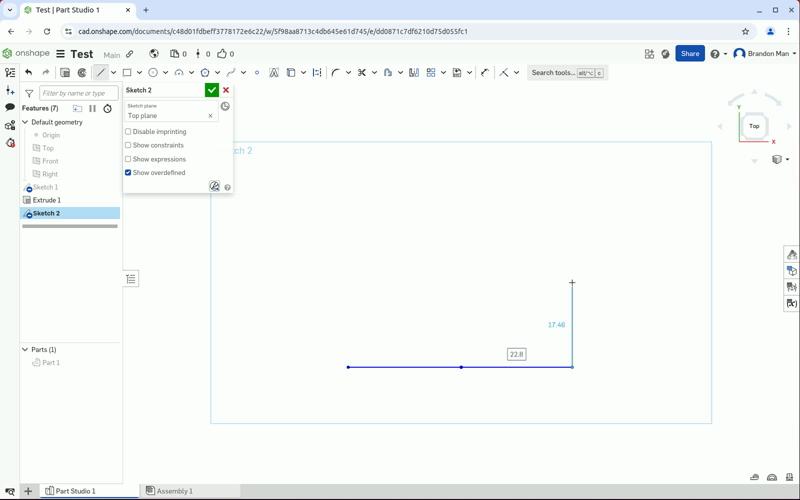
key_up(shift)
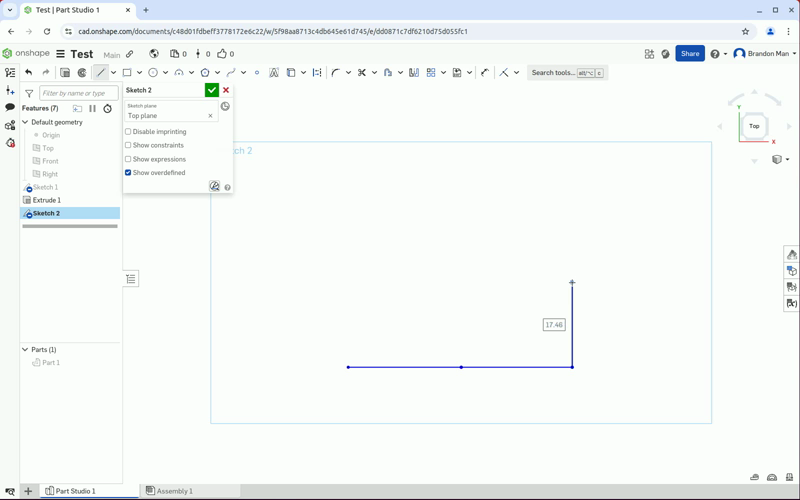
key_down(shift)
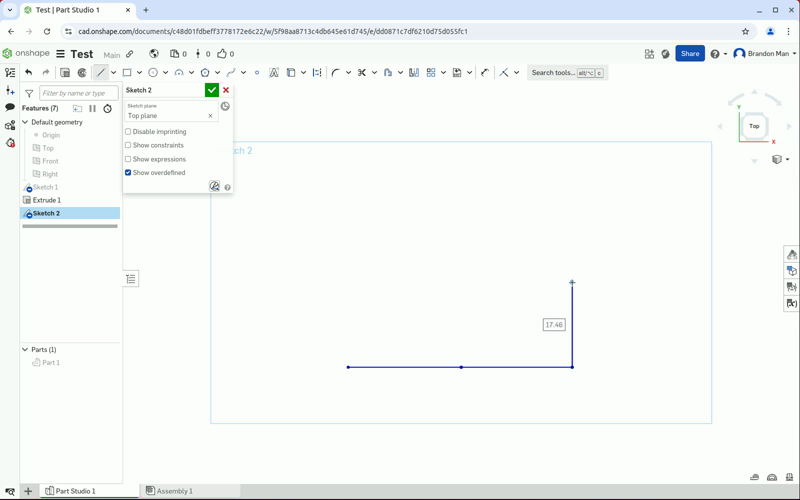
mouse_move(461, 282)
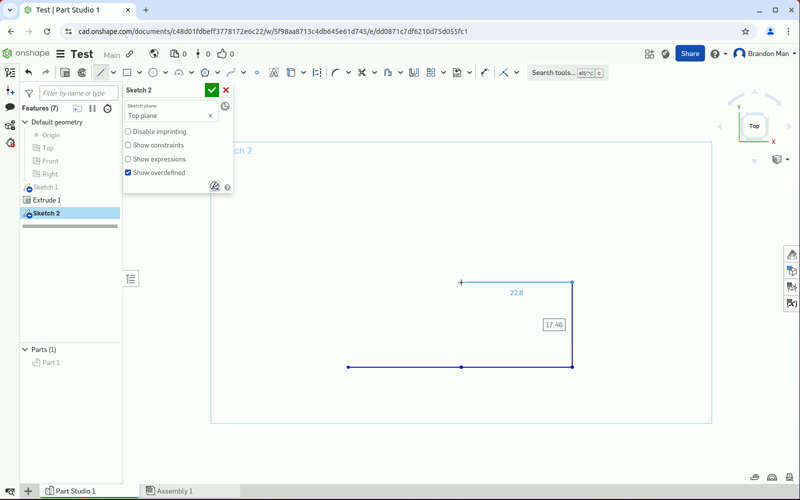
click(461, 282)
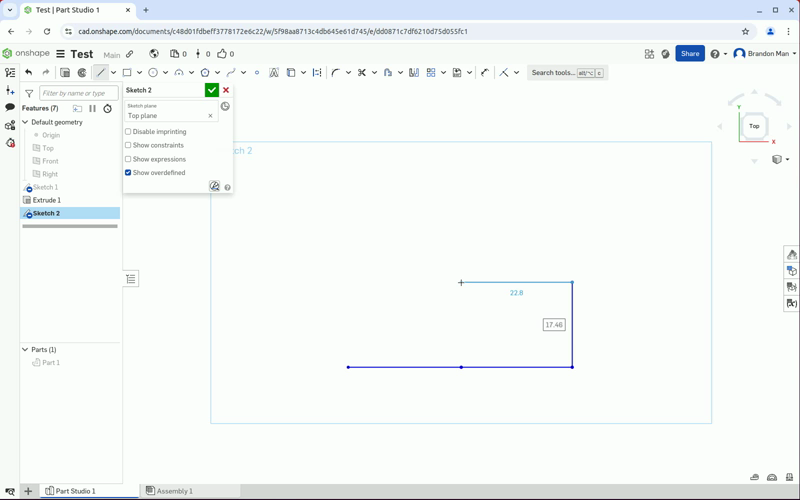
key_up(shift)
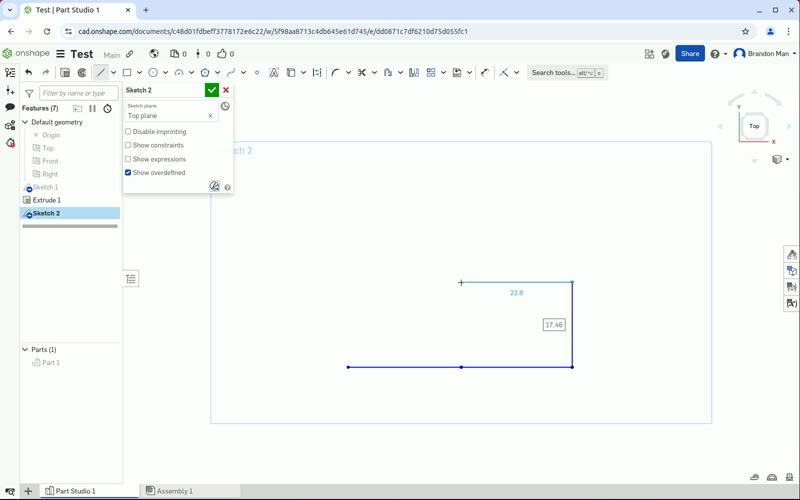
key_down(shift)
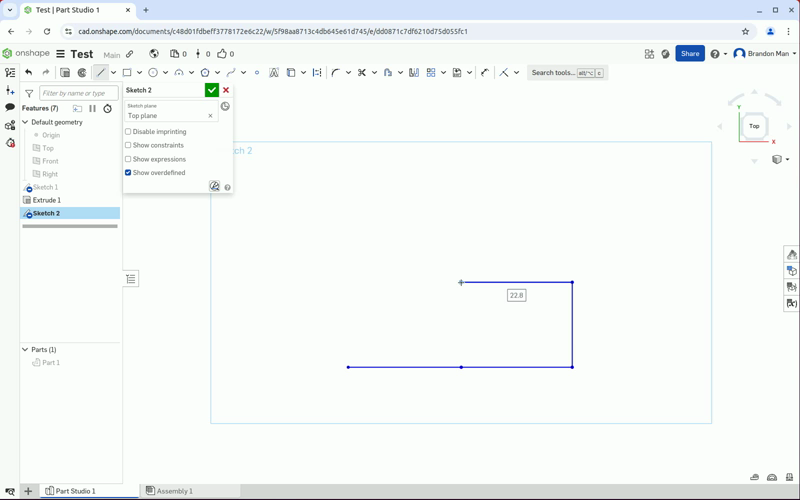
mouse_move(348, 282)
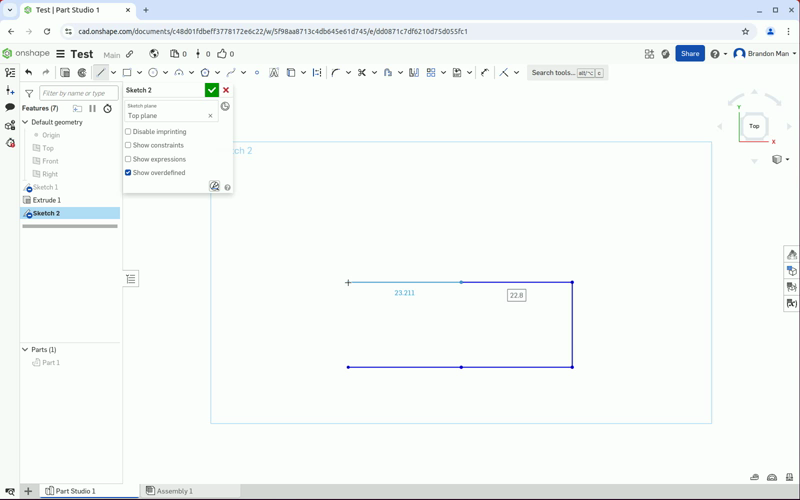
click(348, 282)
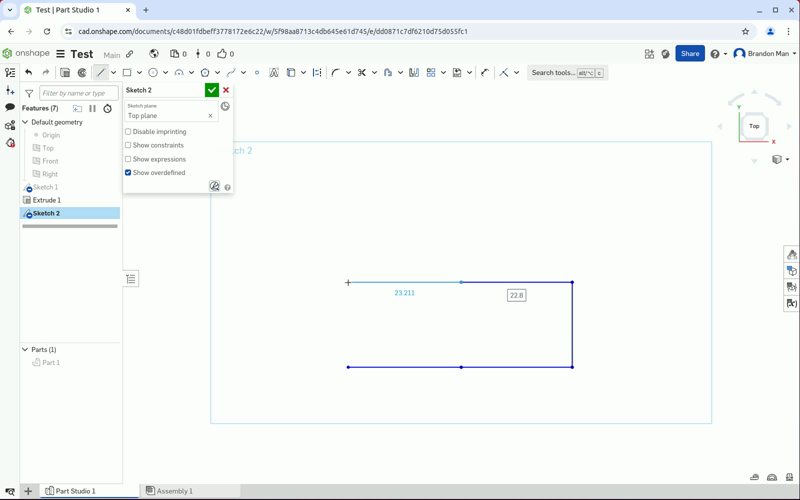
key_up(shift)
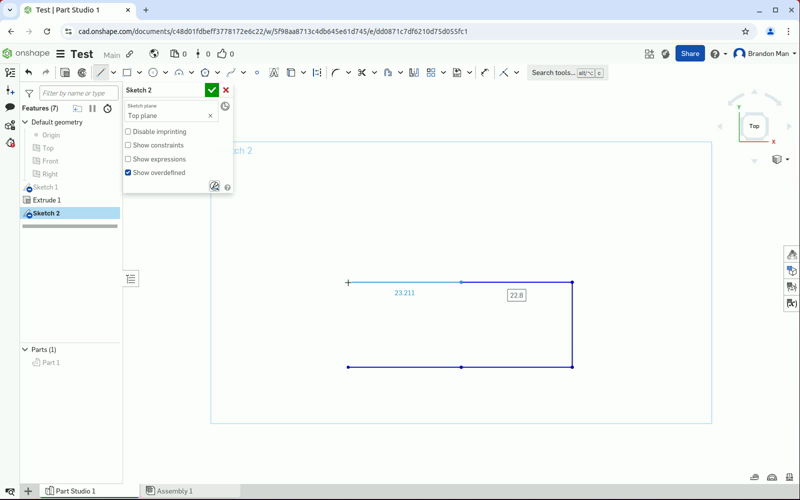
key_down(shift)
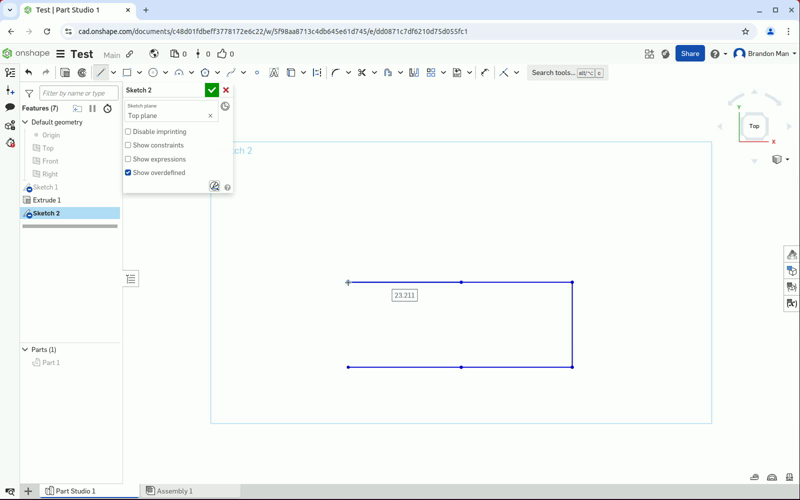
mouse_move(348, 367)
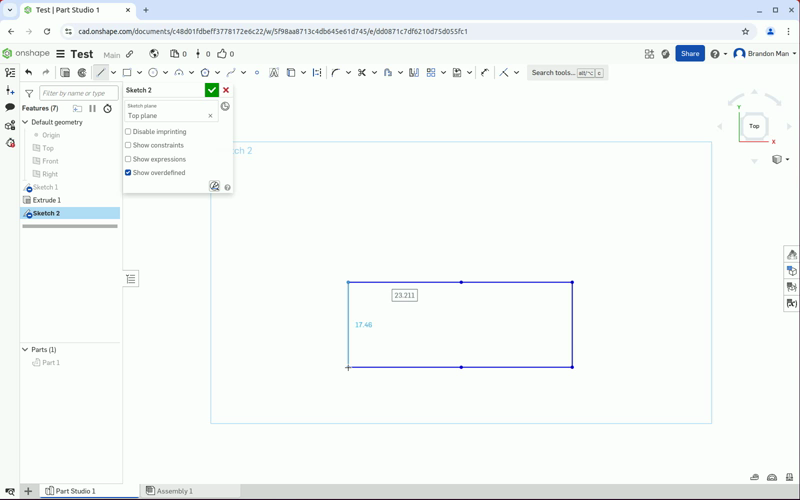
key_up(shift)
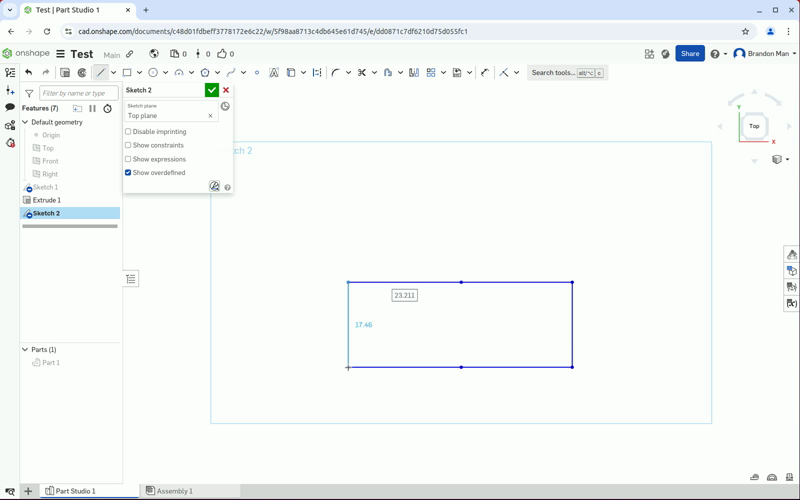
click(348, 367)
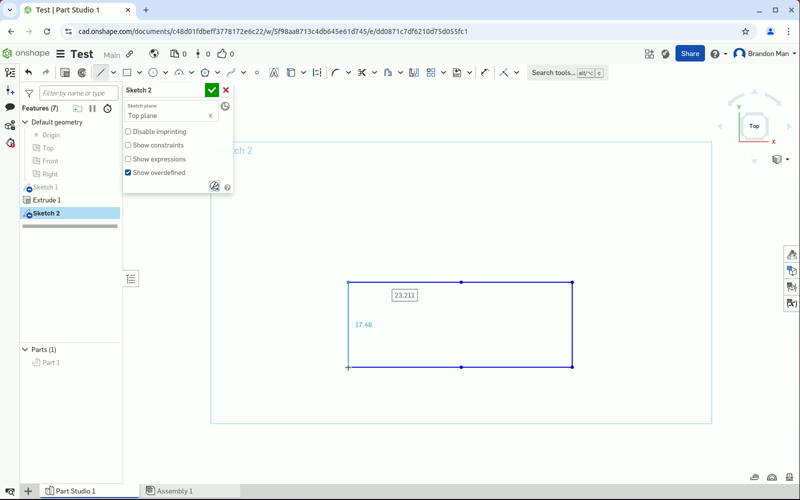
key(esc)
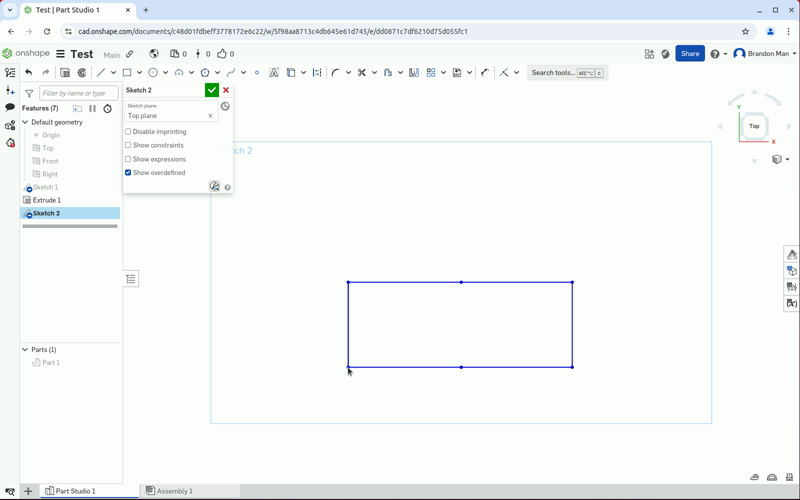
mouse_move(442, 334)
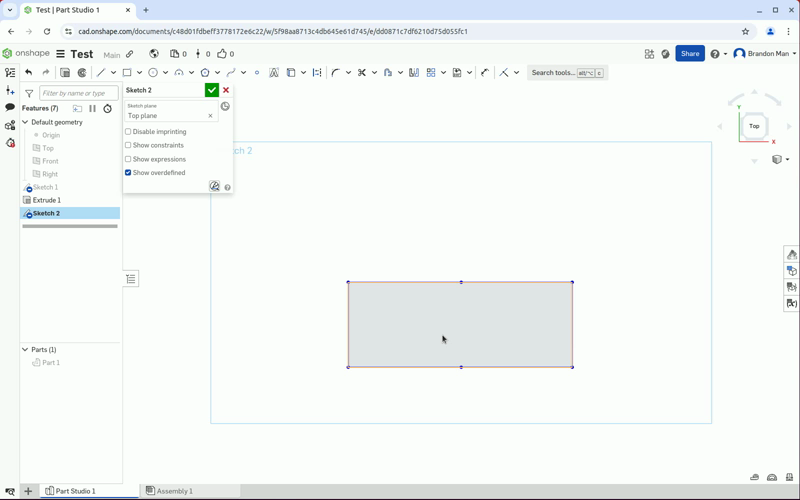
click(442, 334)
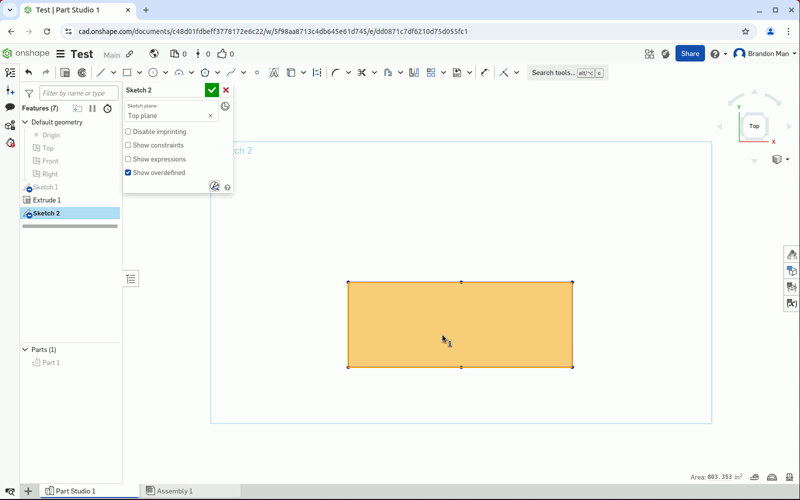
mouse_move(73, 352)
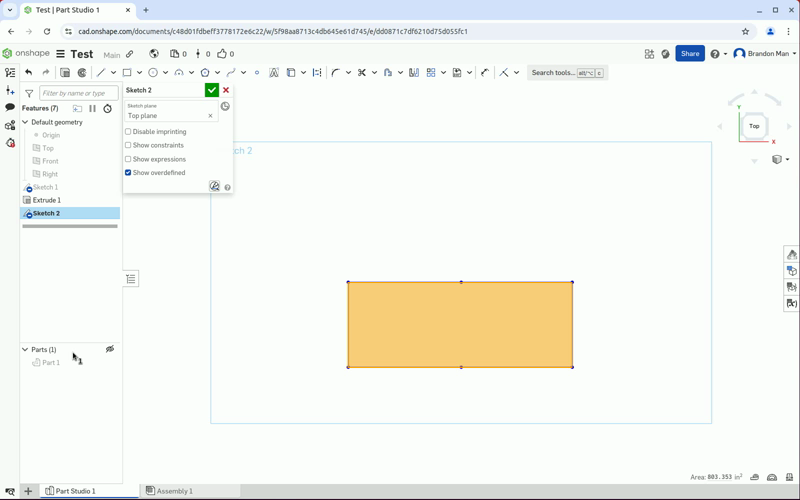
key(shift+y)
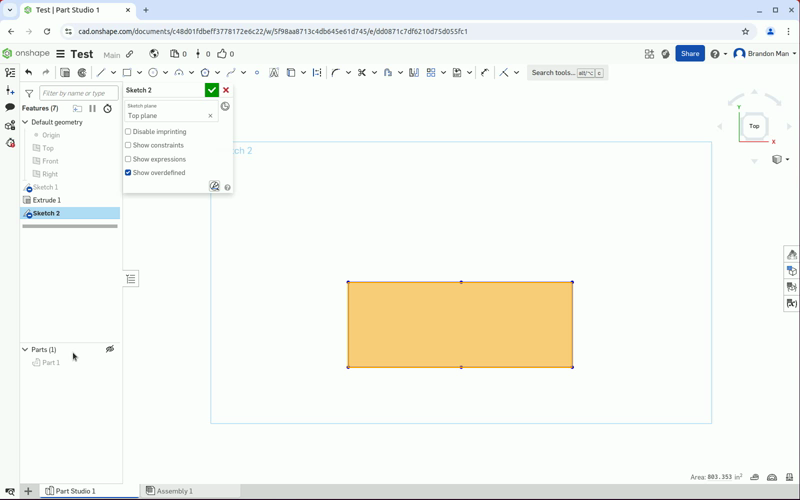
key(shift+e)
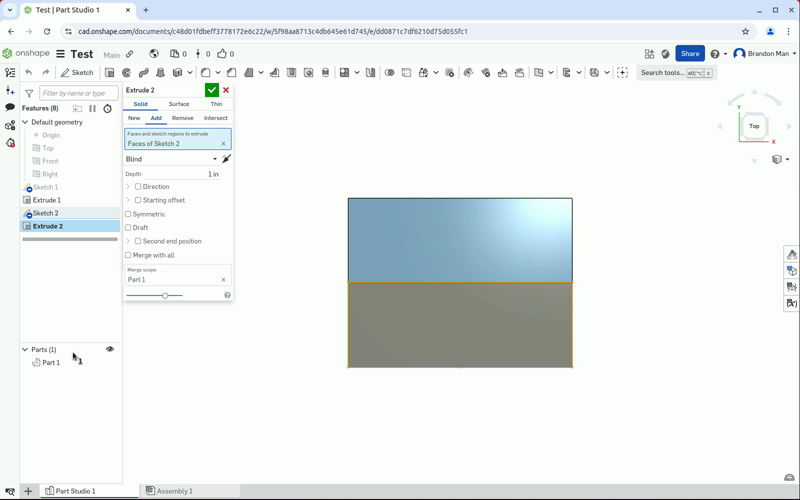
mouse_move(143, 106)
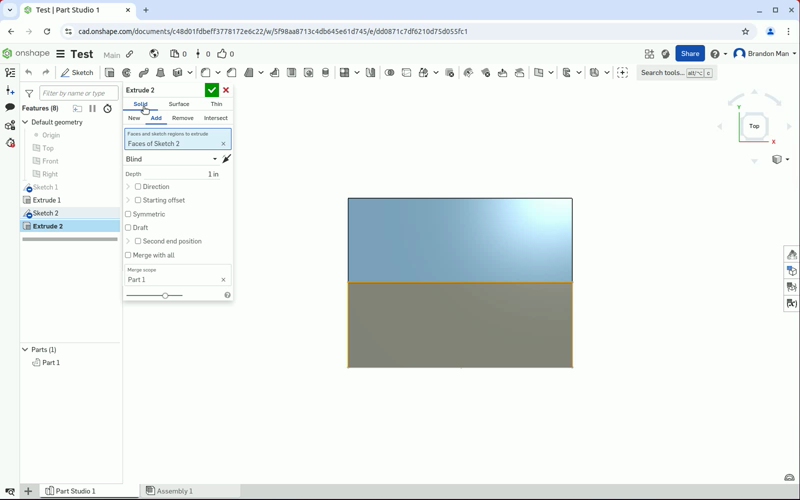
click(143, 106)
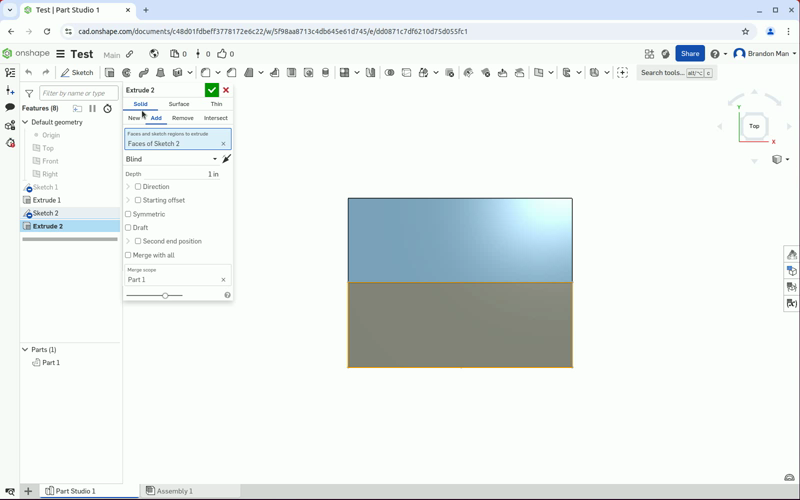
mouse_move(137, 120)
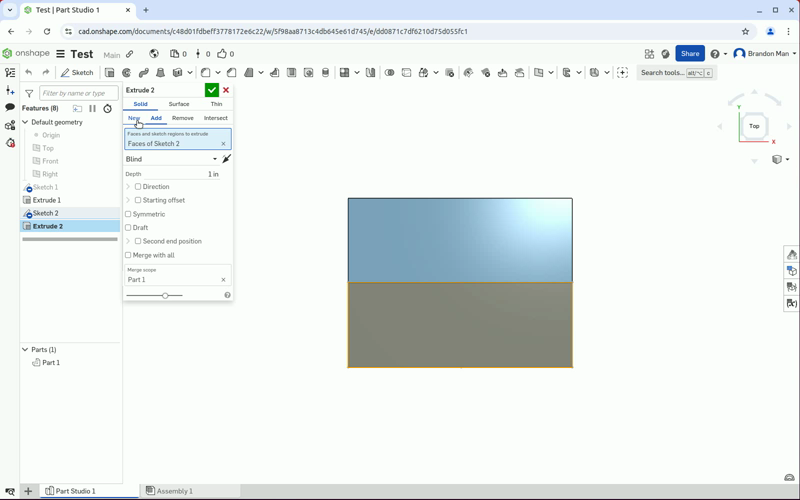
click(137, 120)
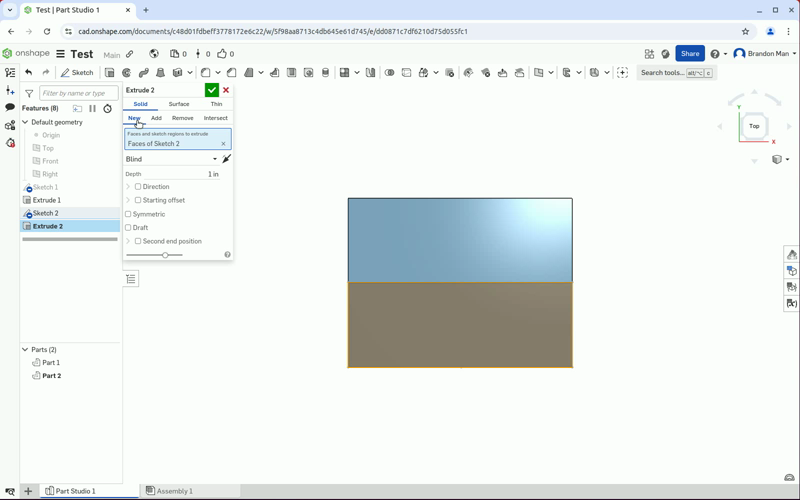
key(tab, 4)
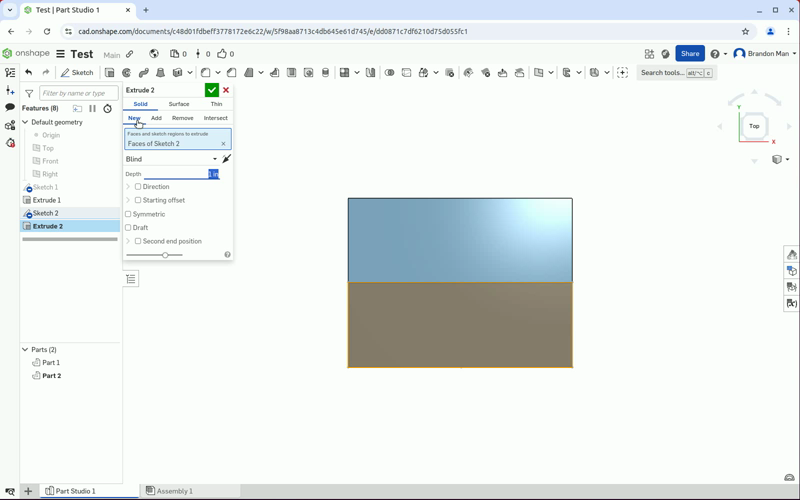
text(9.147)
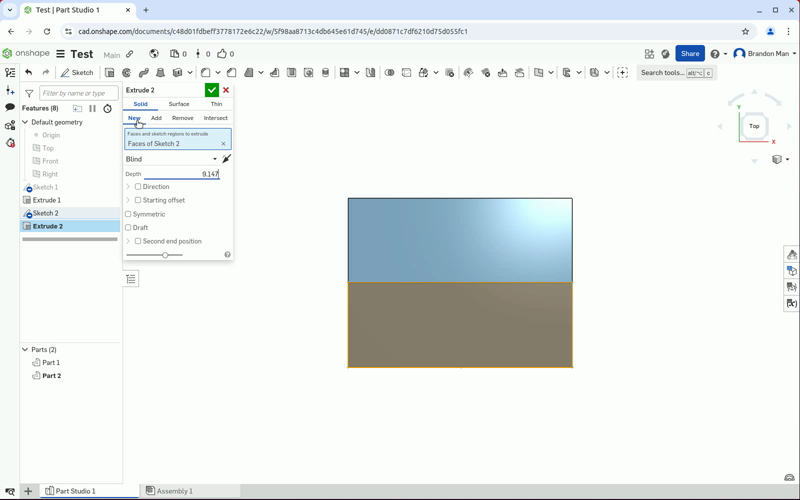
key(enter)
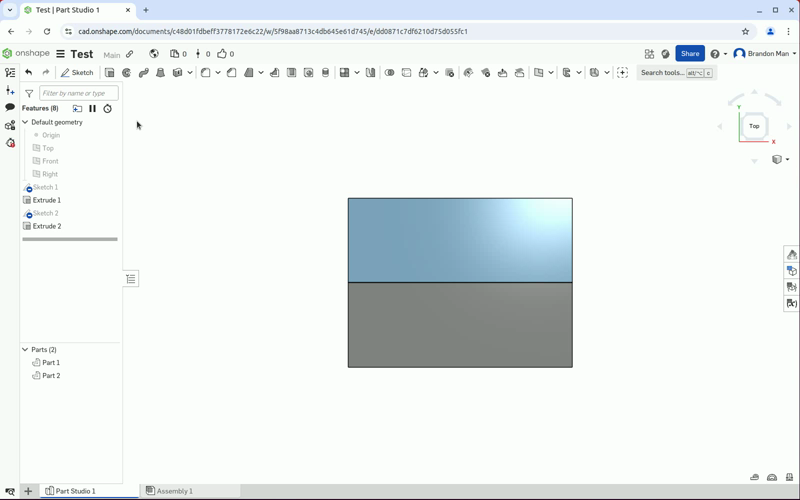
key(shift+h)
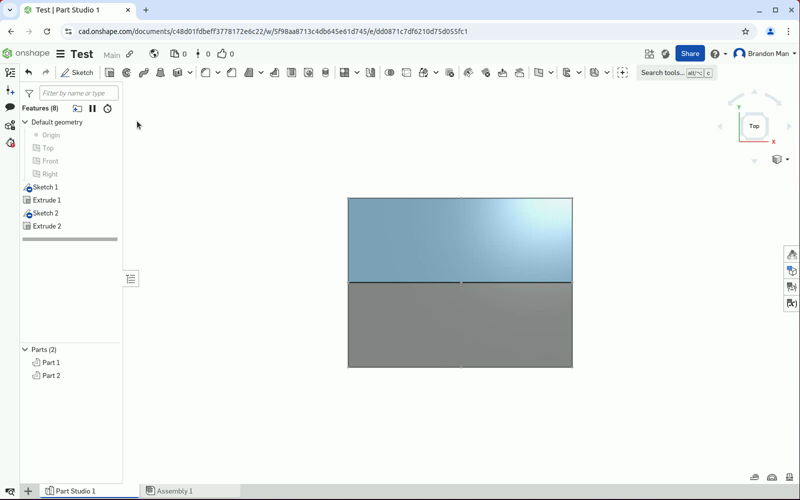
key(shift+h)
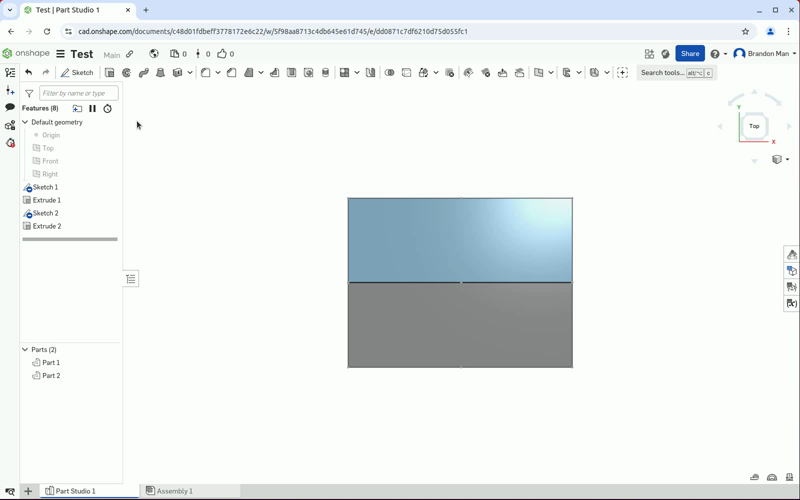
key(shift+7)
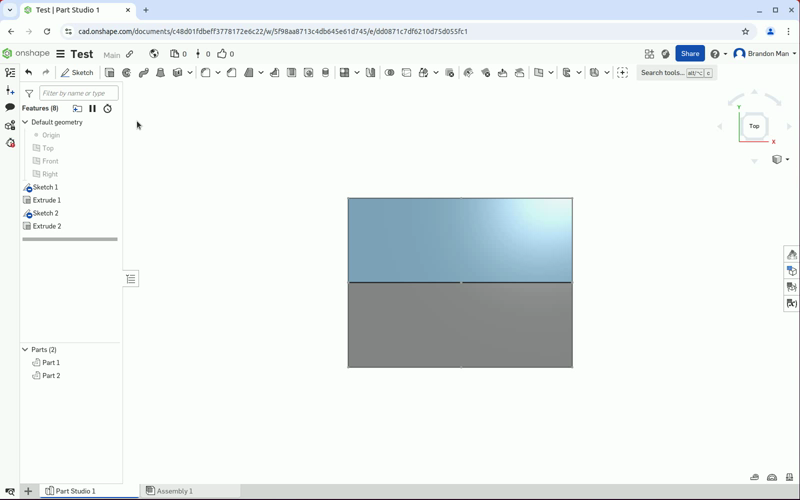
key(up, 3)
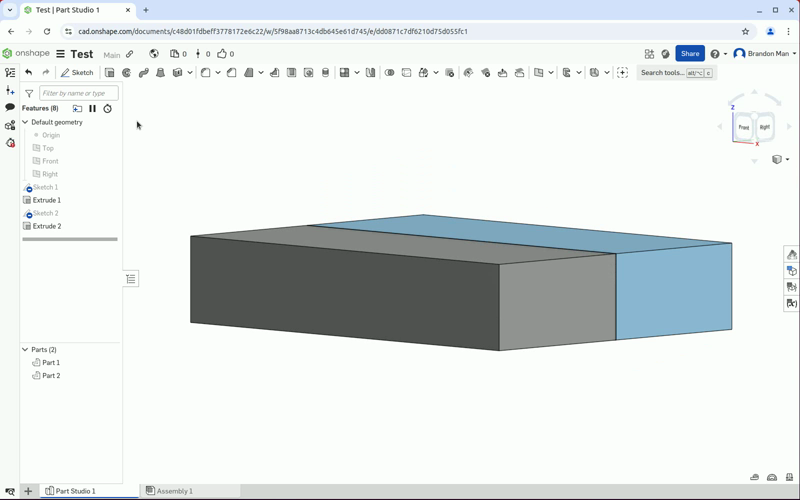
key(left, 3)
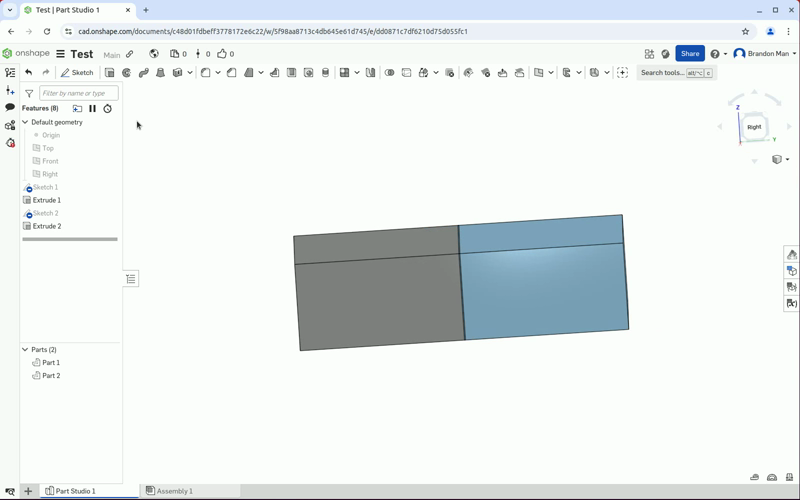
key(right, 3)
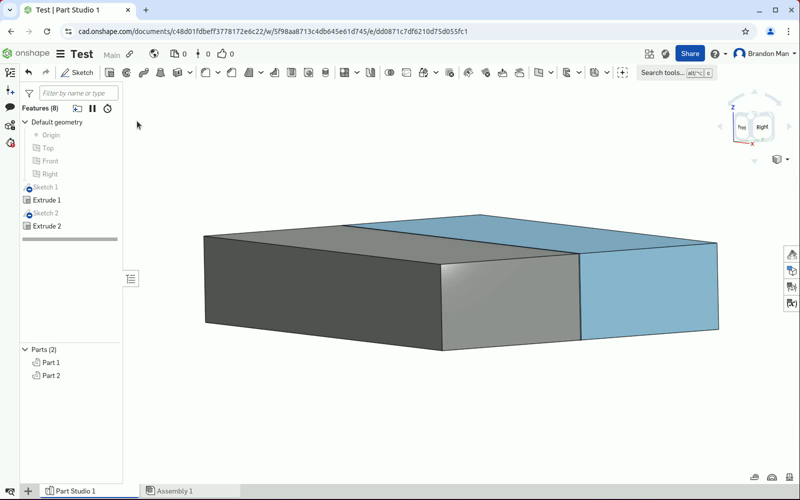
key(down, 3)
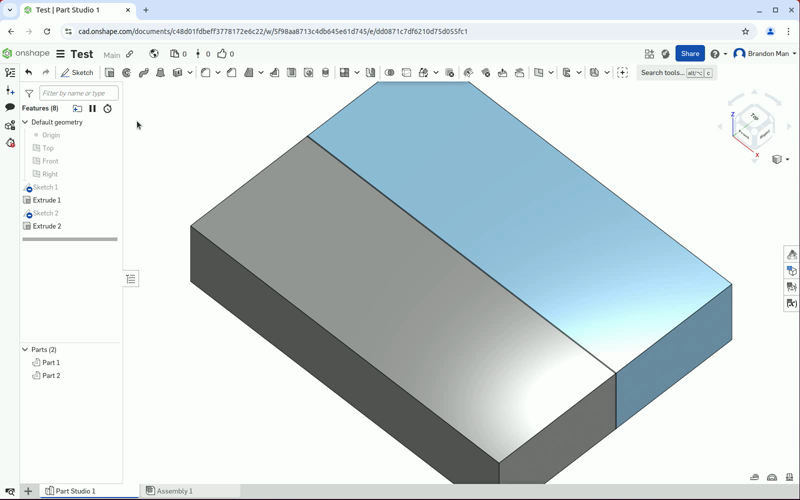
mouse_move(73, 189)
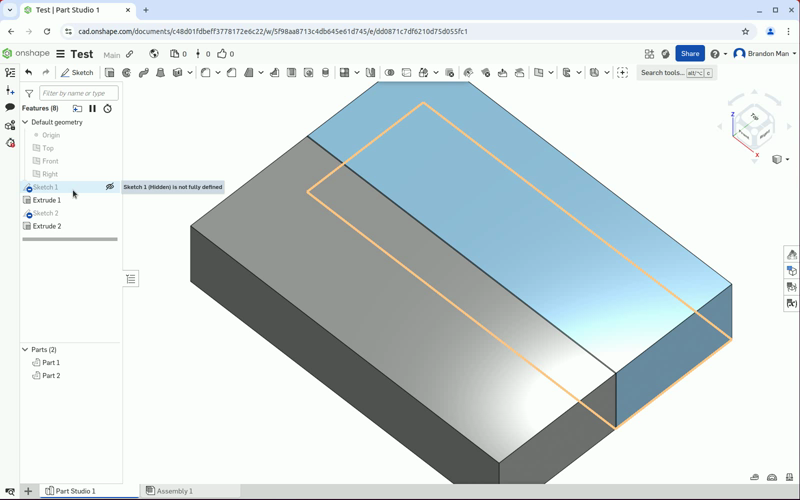
click(73, 189)